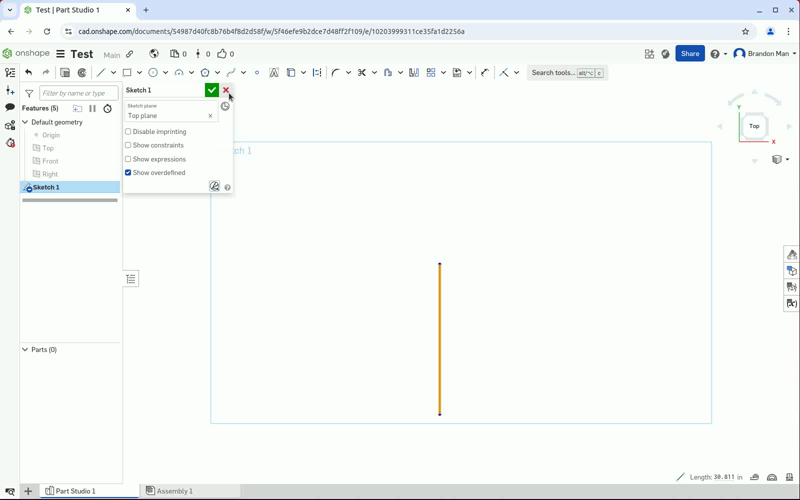
key(shift+h)
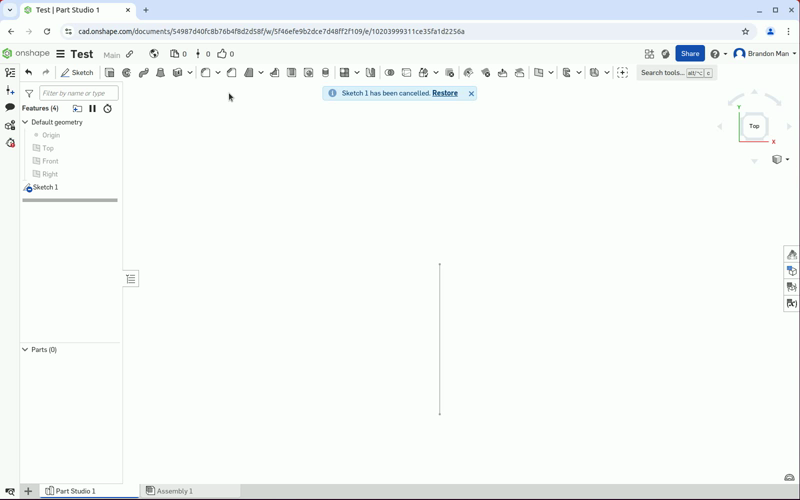
mouse_move(73, 352)
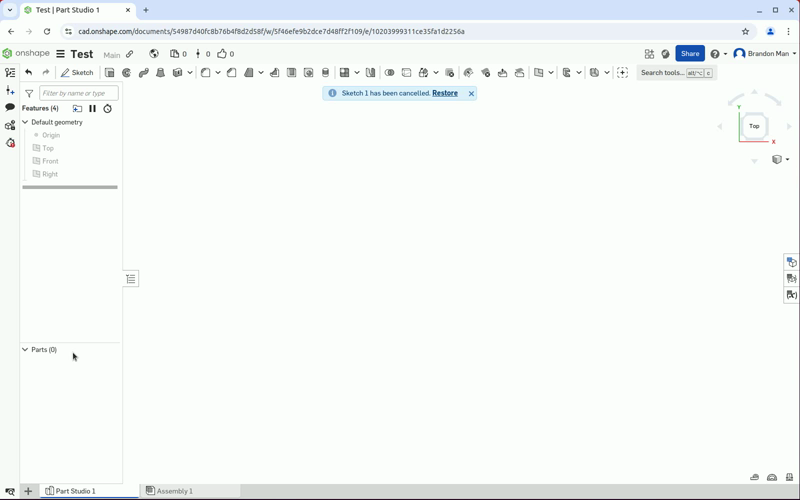
key(y)
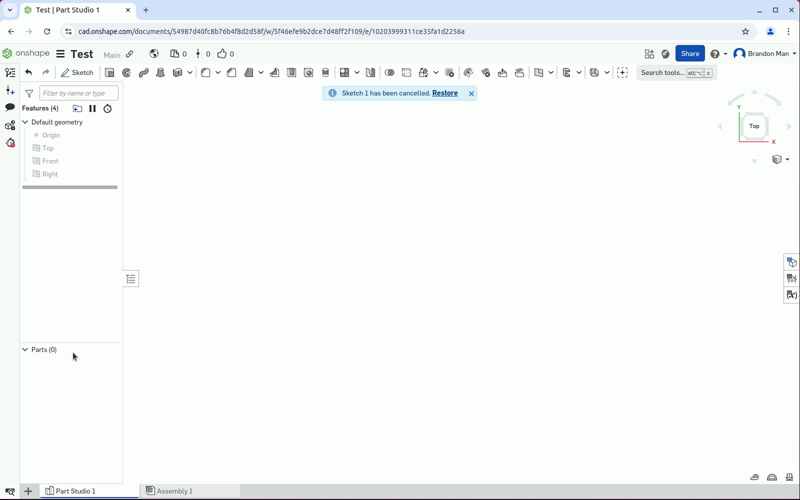
key(shift+p)
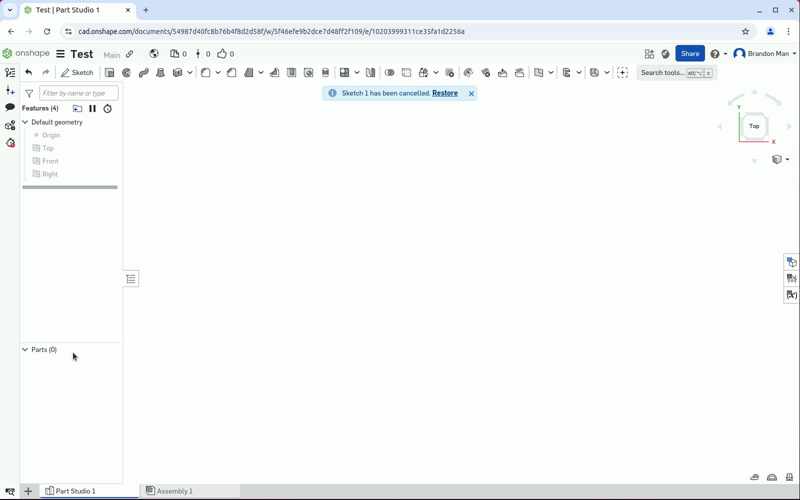
key(space)
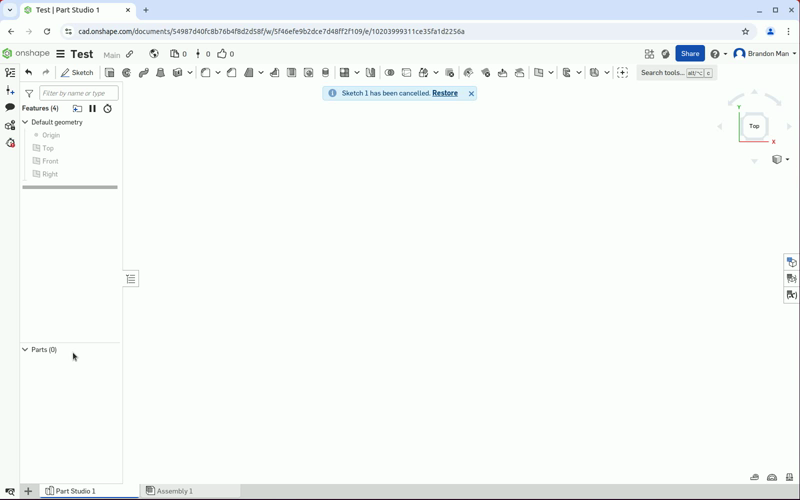
key_down(shift)
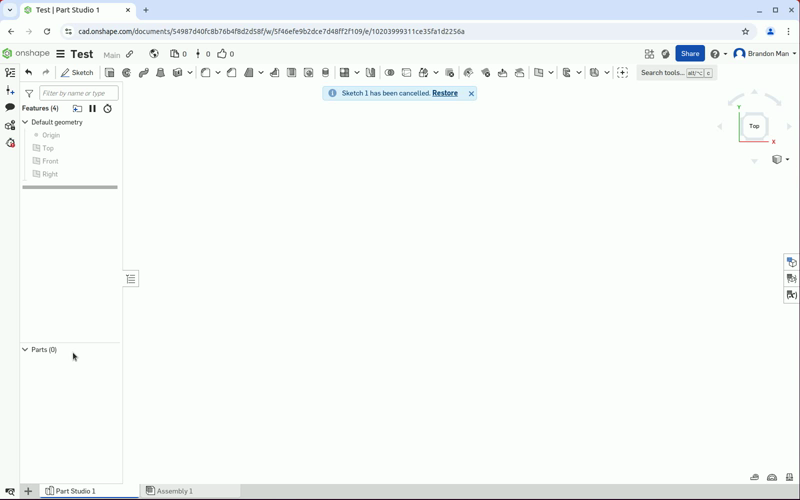
key(up)
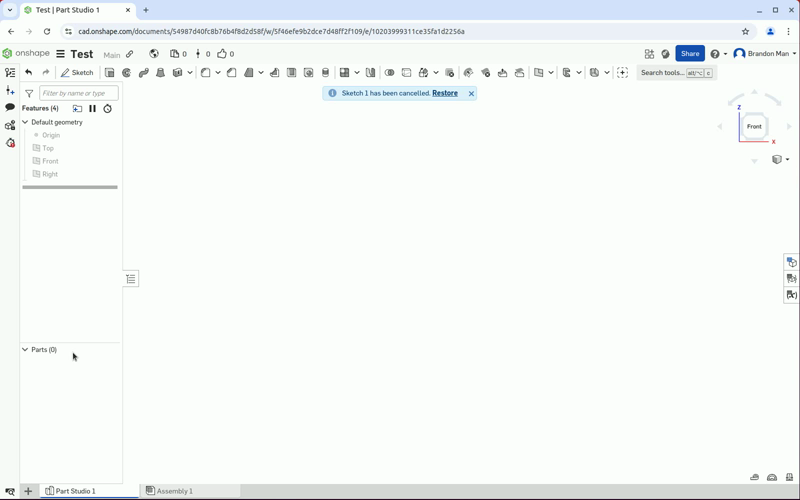
key_up(shift)
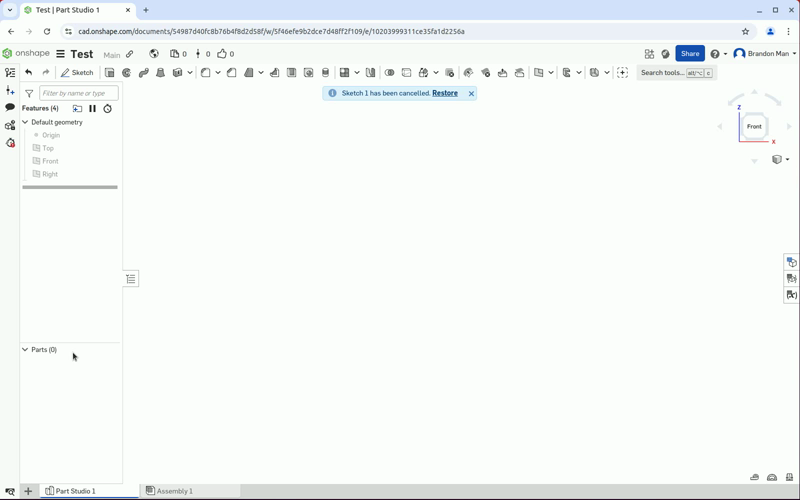
mouse_move(73, 352)
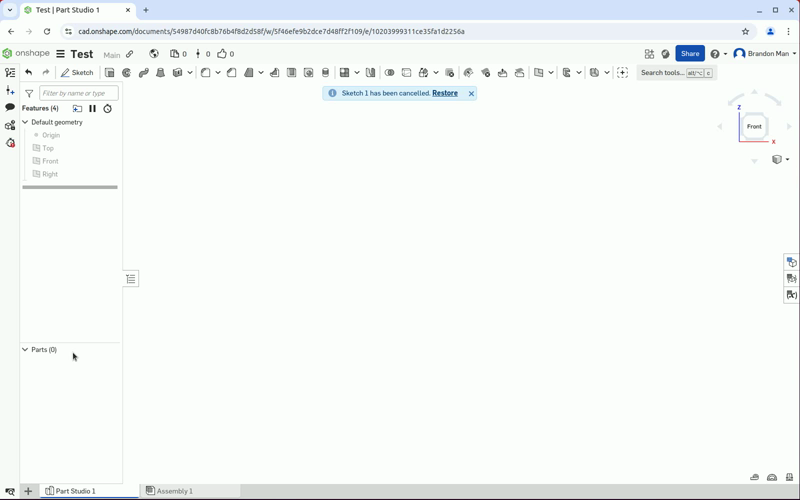
key(shift+y)
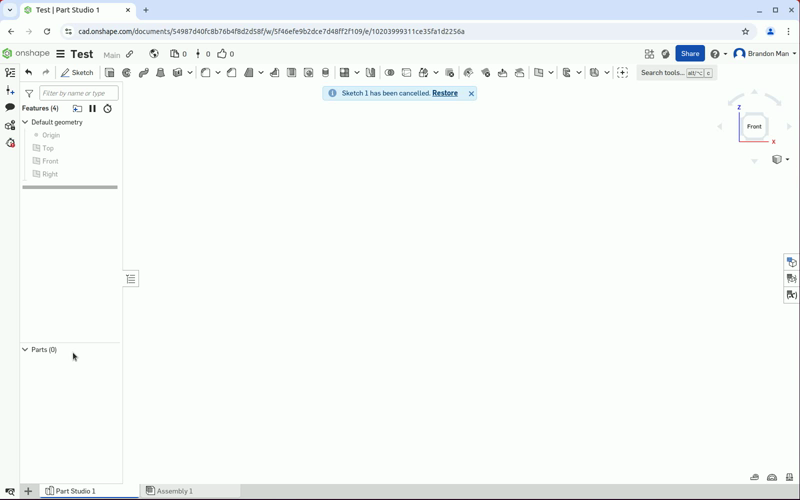
key(shift+s)
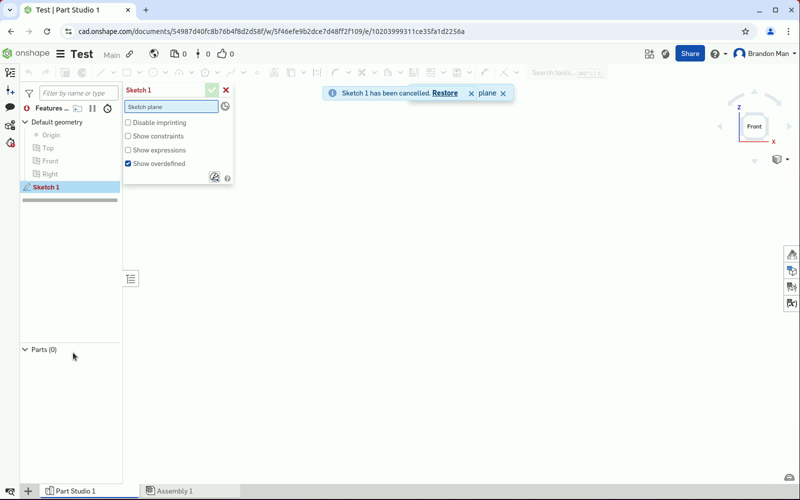
mouse_move(73, 163)
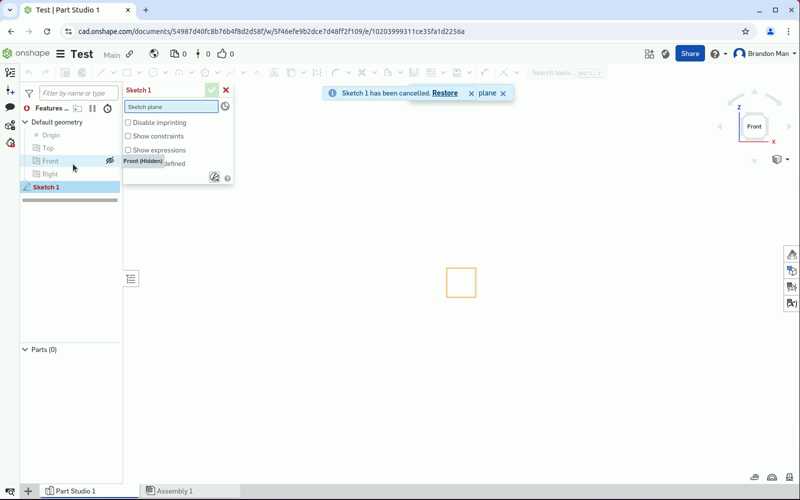
click(73, 163)
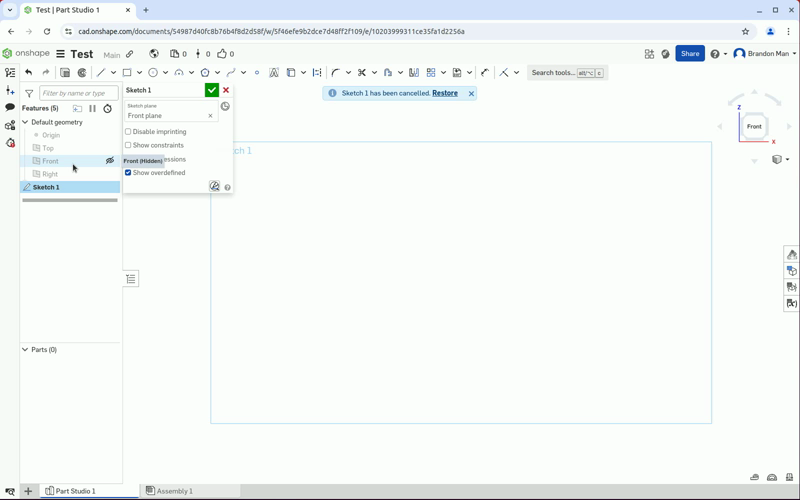
mouse_move(73, 352)
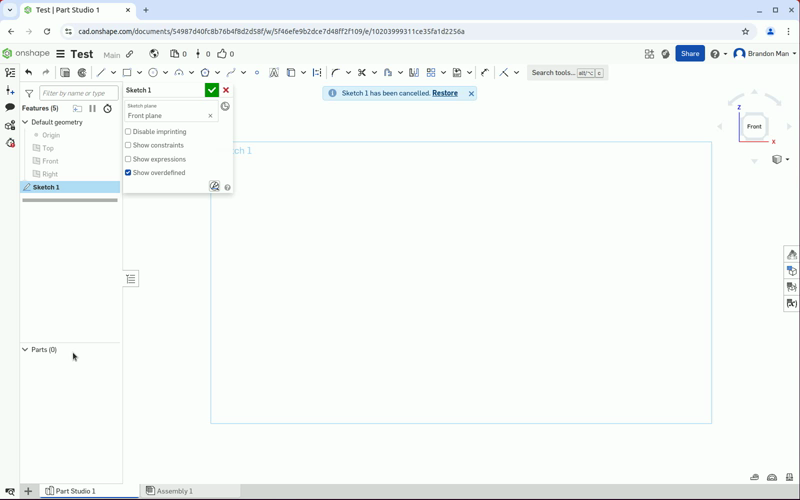
key(y)
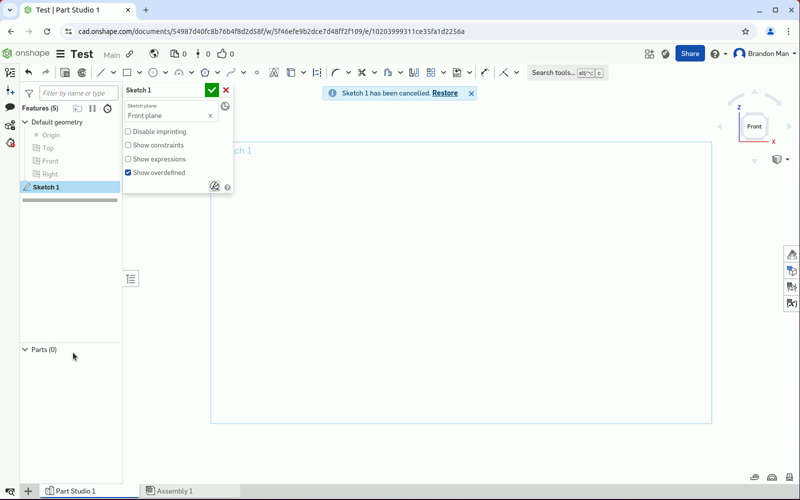
key(c)
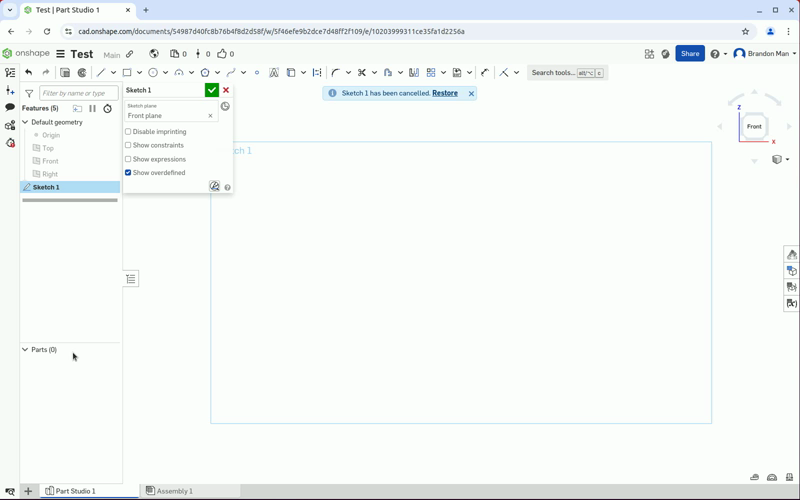
key_down(shift)
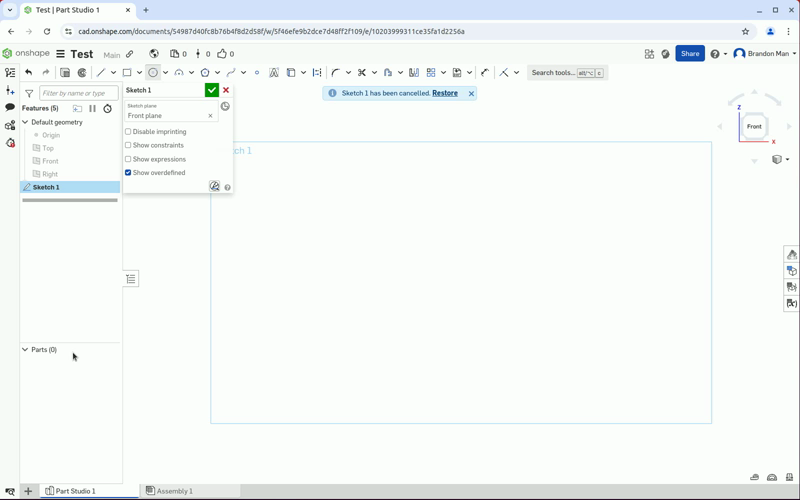
mouse_move(461, 282)
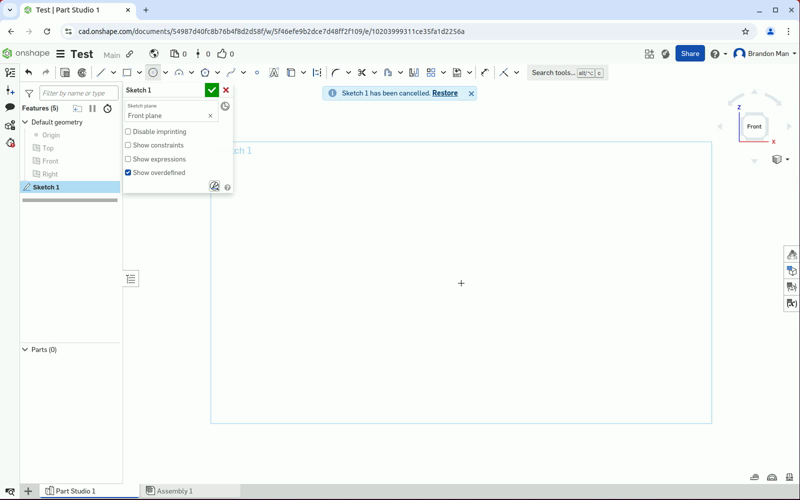
click(461, 282)
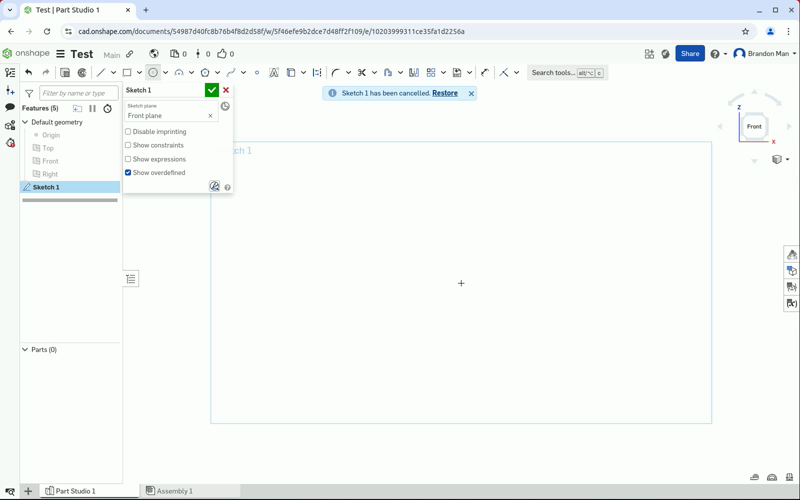
key_up(shift)
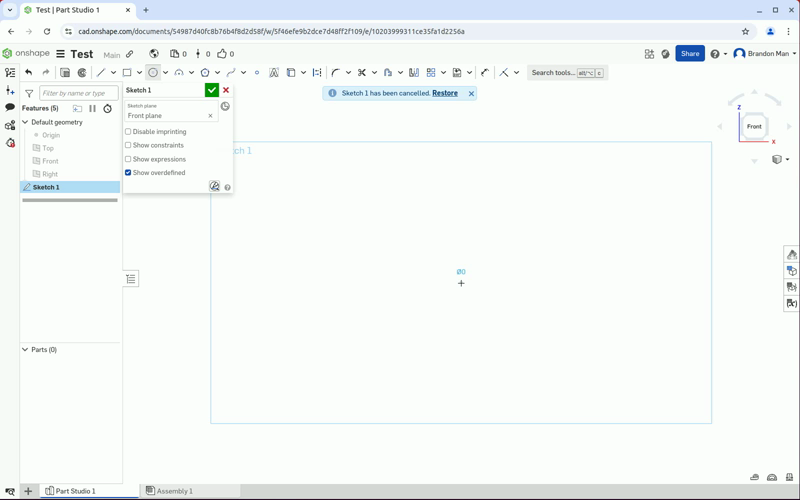
mouse_move(574, 282)
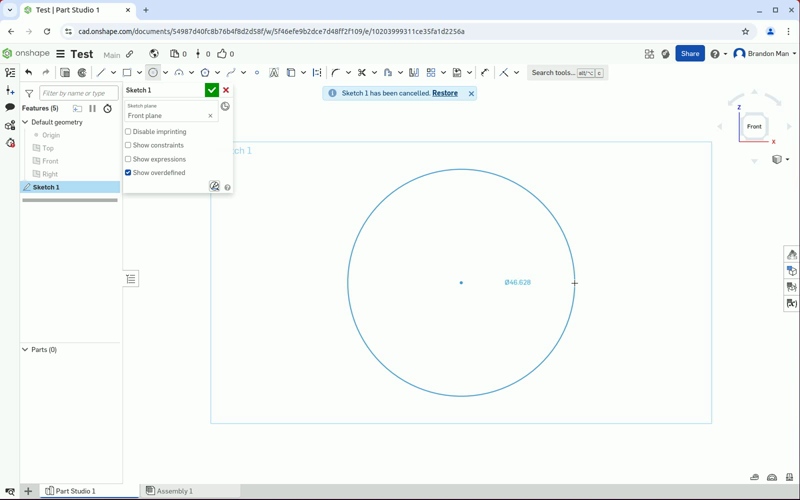
click(574, 282)
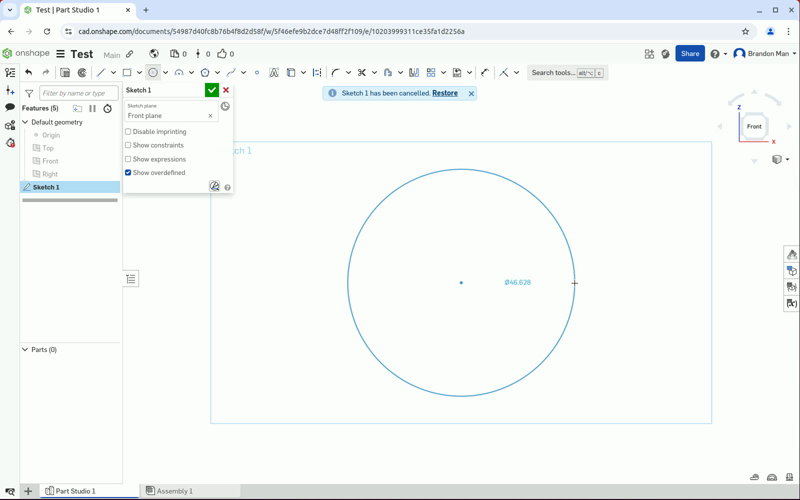
key(esc)
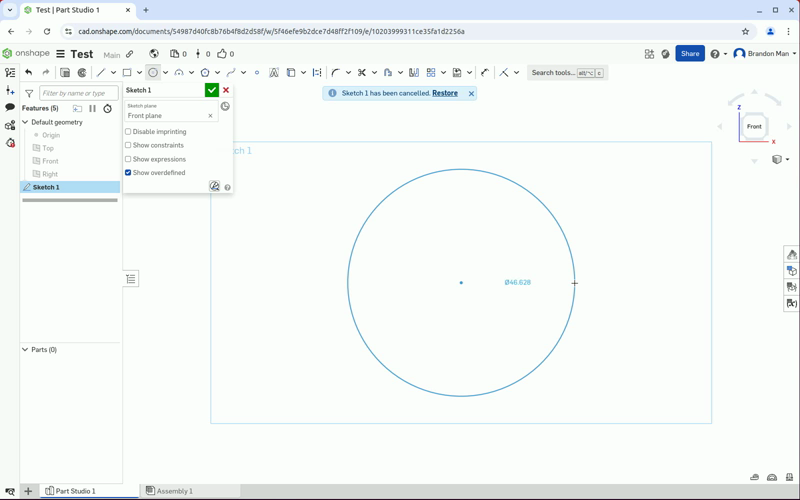
key(c)
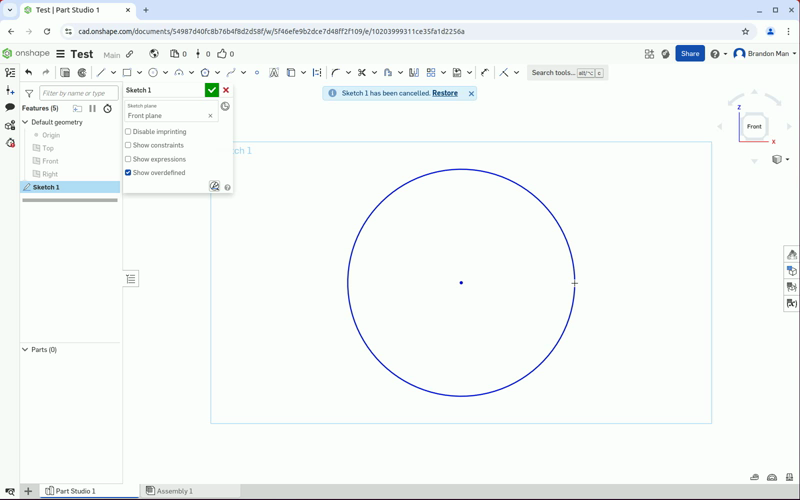
key_down(shift)
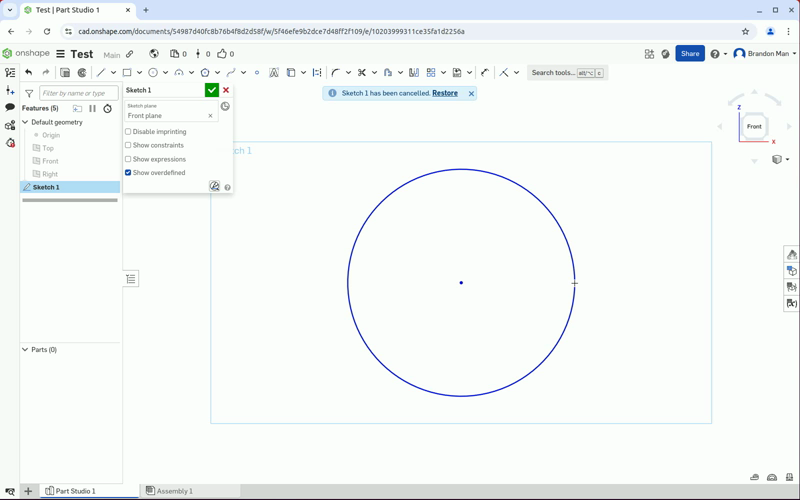
mouse_move(461, 282)
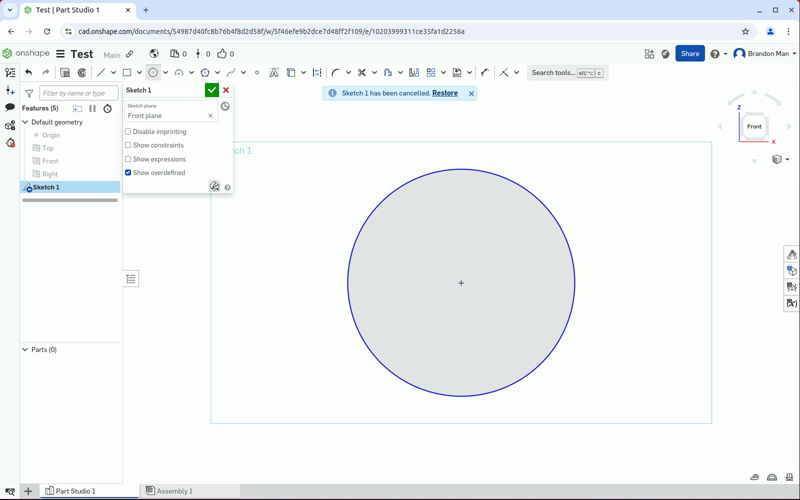
click(461, 282)
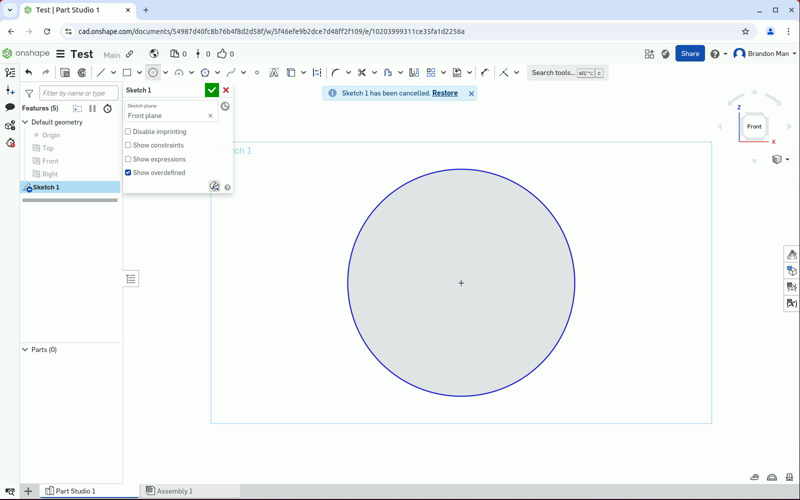
key_up(shift)
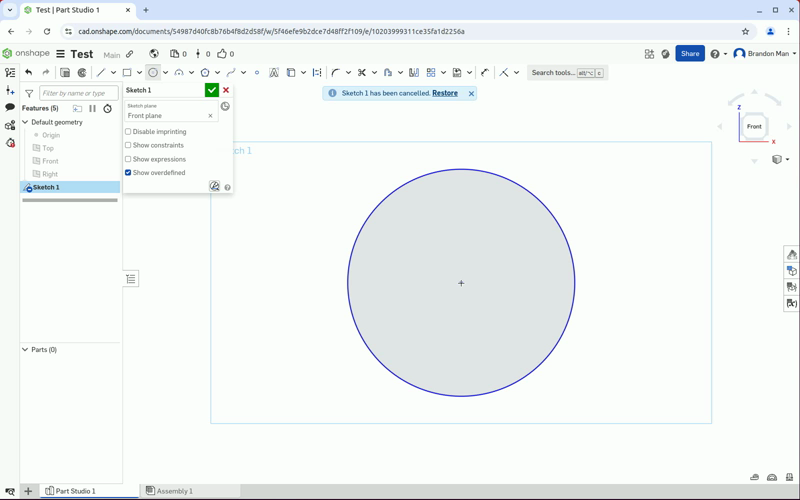
mouse_move(470, 282)
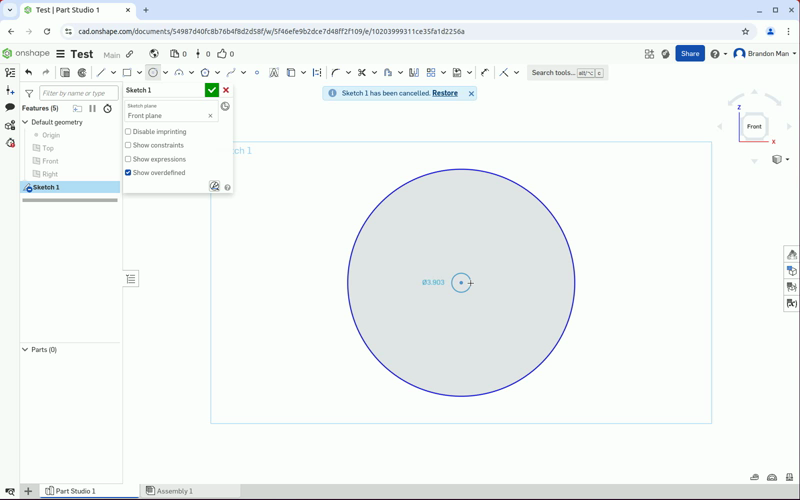
click(470, 282)
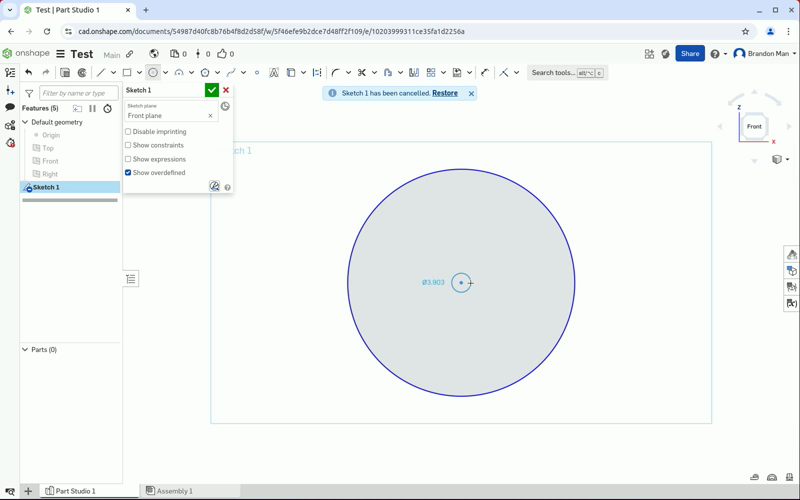
key(esc)
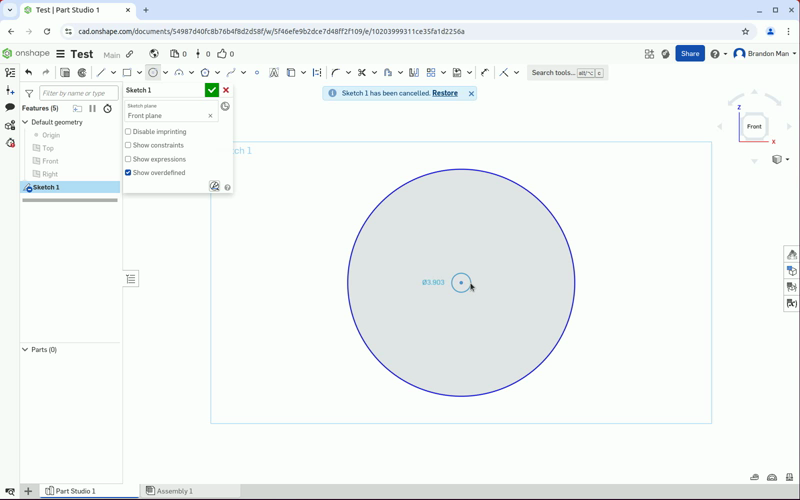
mouse_move(529, 326)
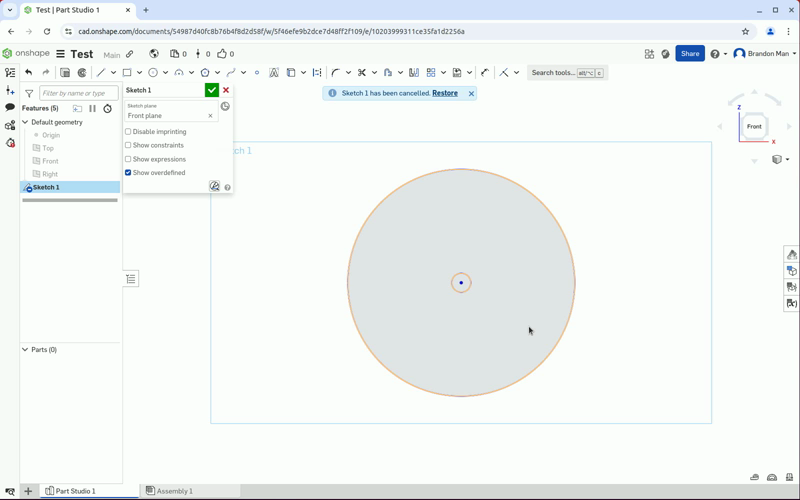
click(529, 326)
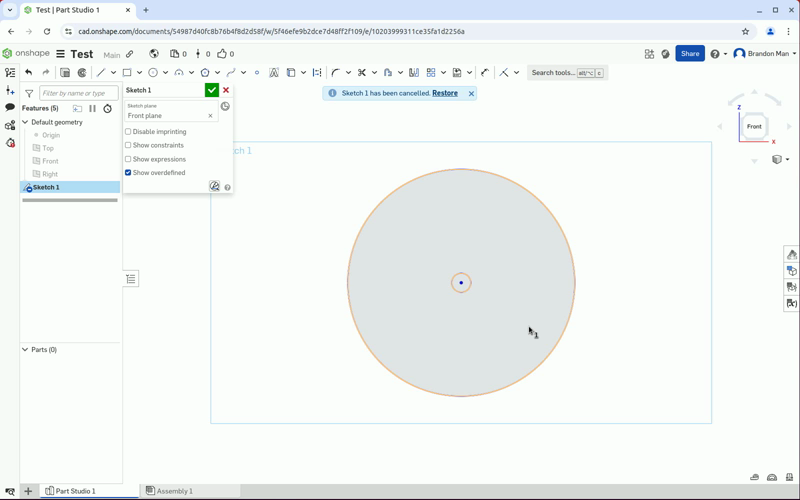
mouse_move(73, 352)
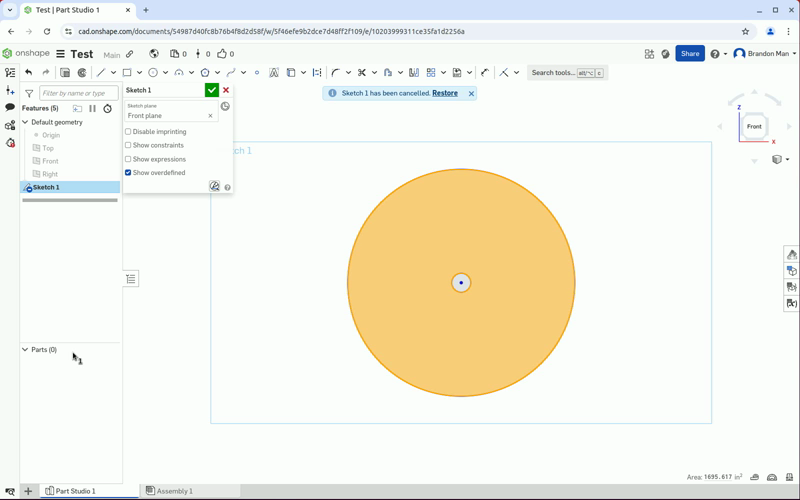
key(shift+y)
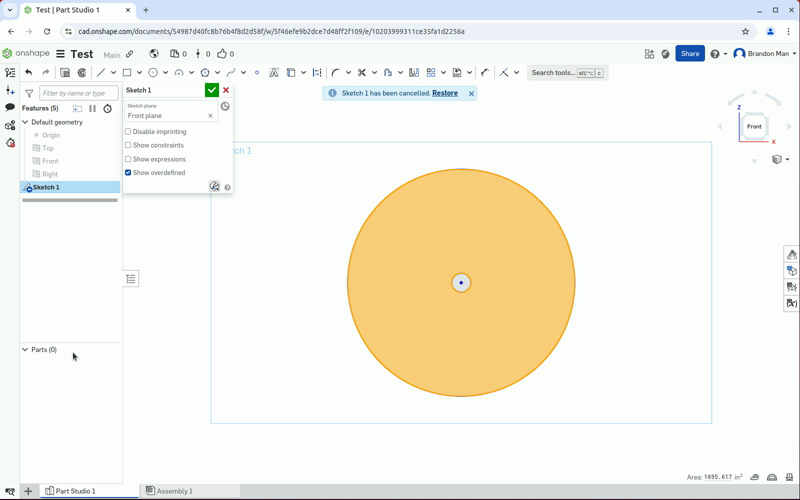
key(shift+e)
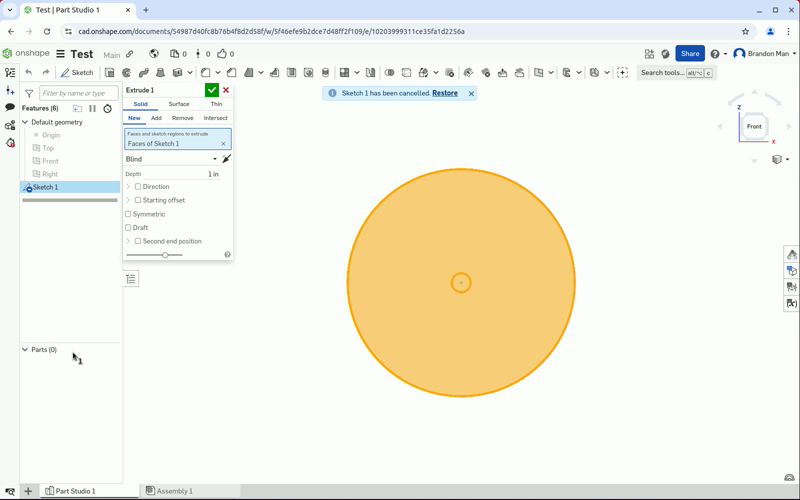
mouse_move(143, 106)
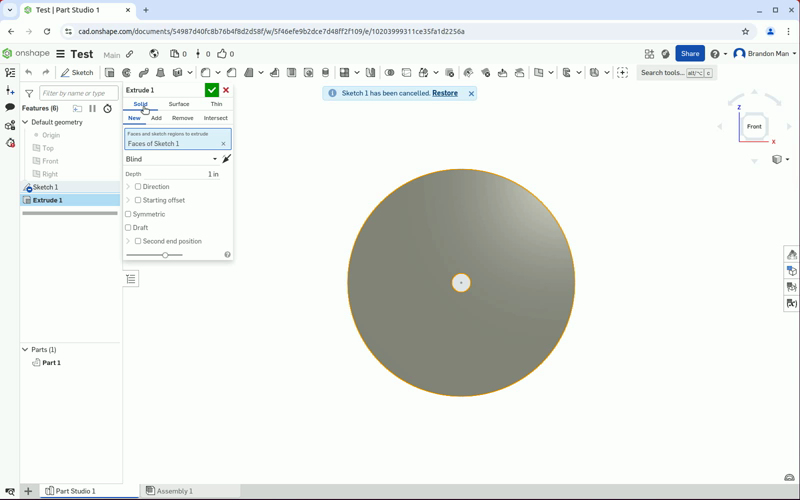
click(143, 106)
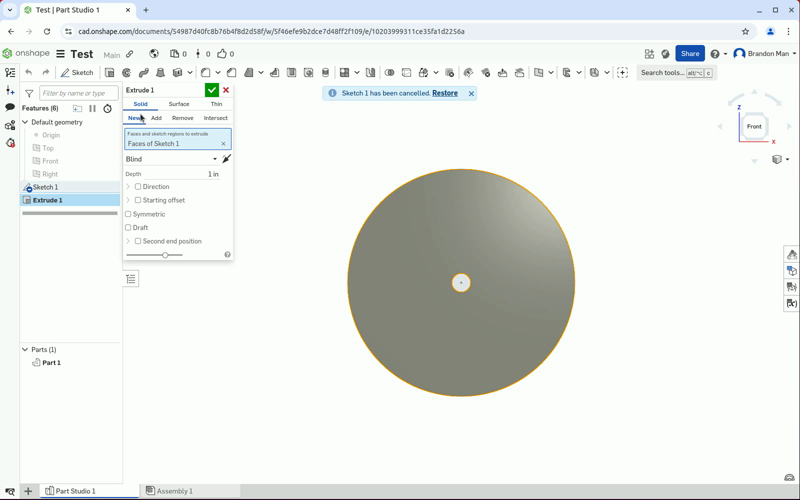
mouse_move(137, 120)
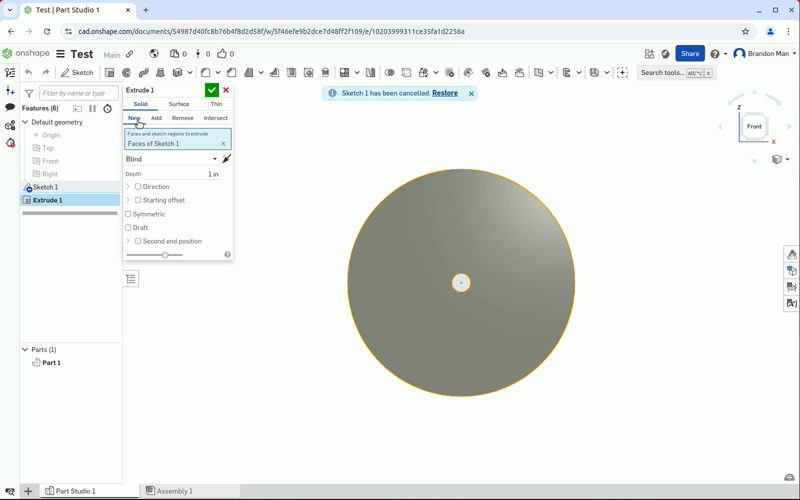
click(137, 120)
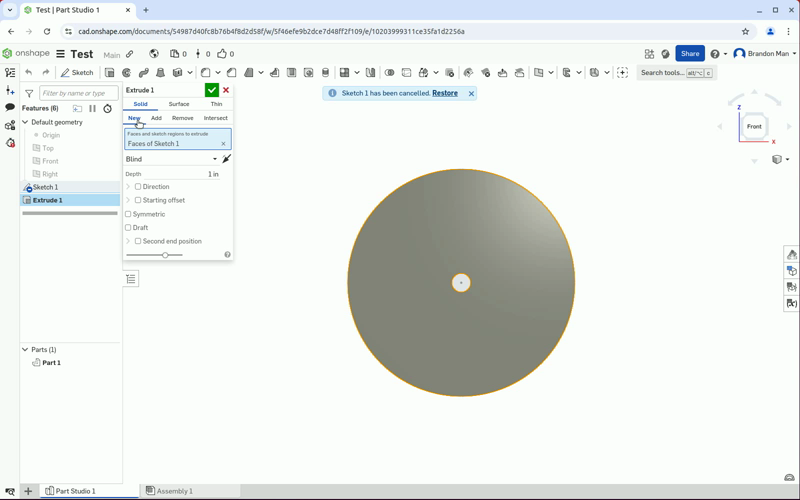
key(tab, 4)
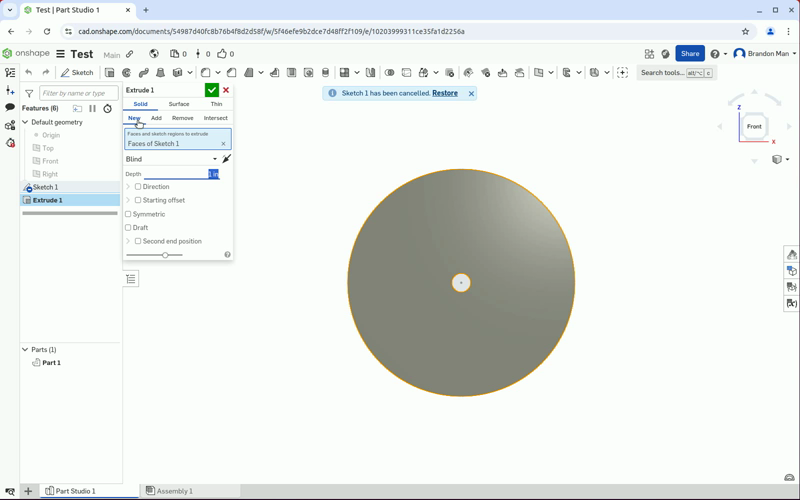
text(3.851)
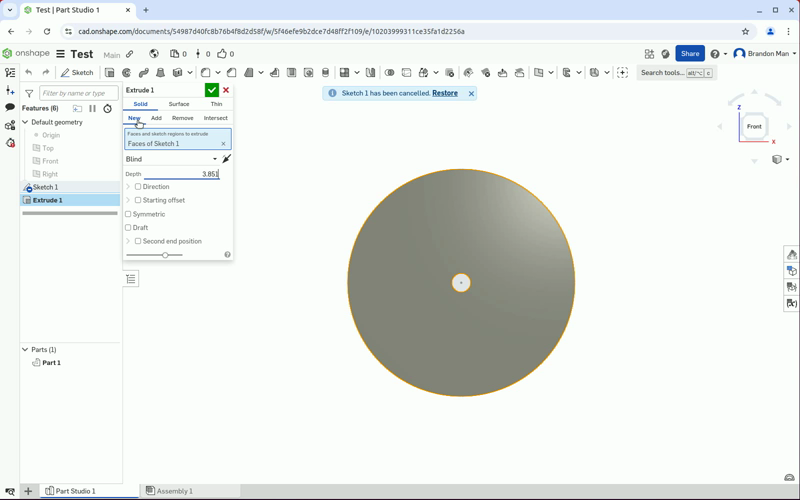
key(enter)
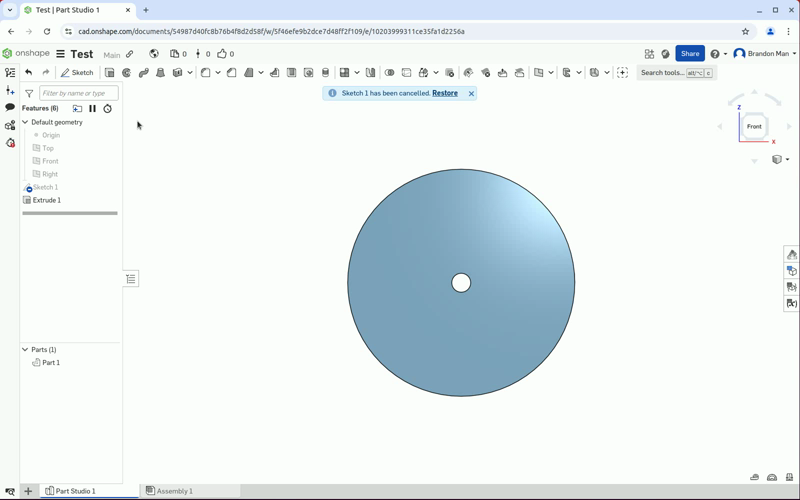
key(shift+h)
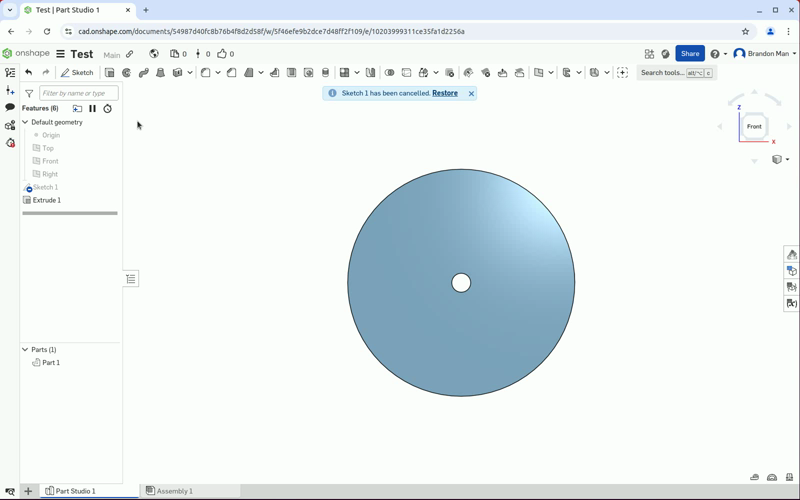
key(shift+h)
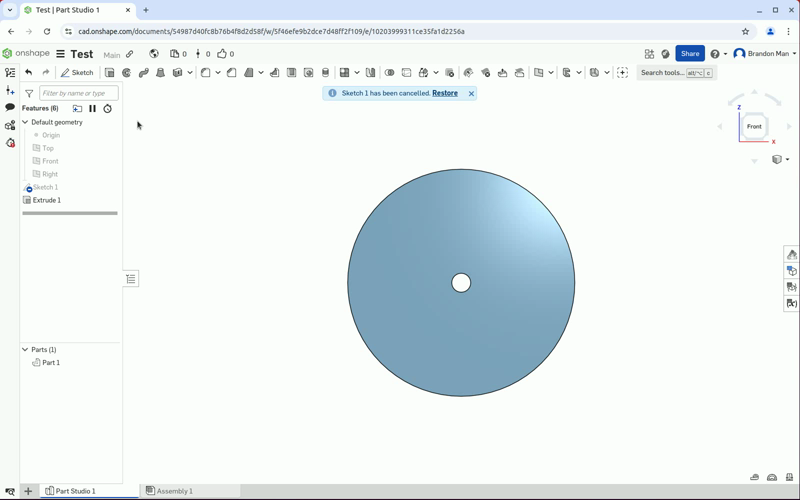
mouse_move(73, 189)
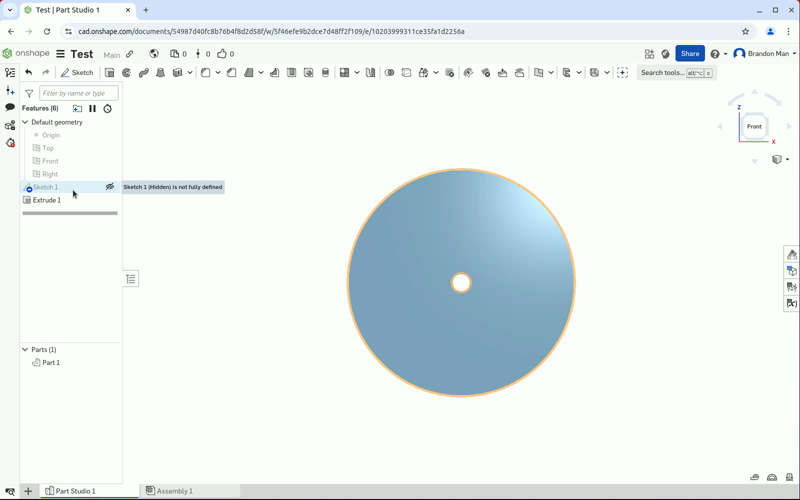
click(73, 189)
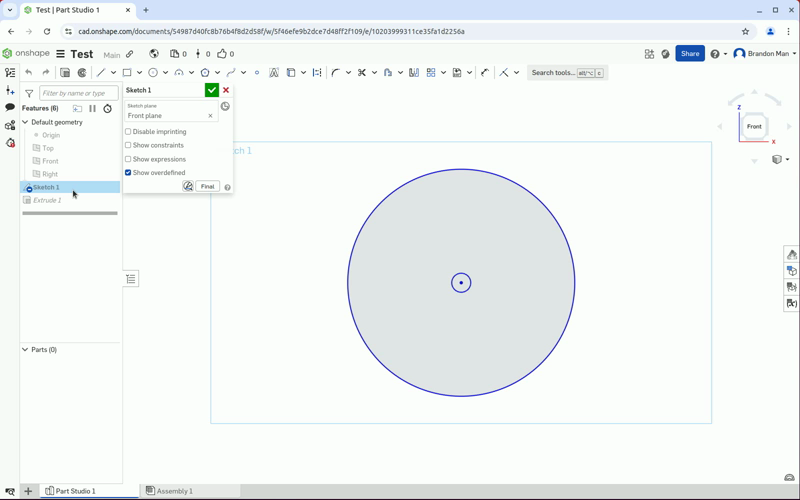
mouse_move(229, 92)
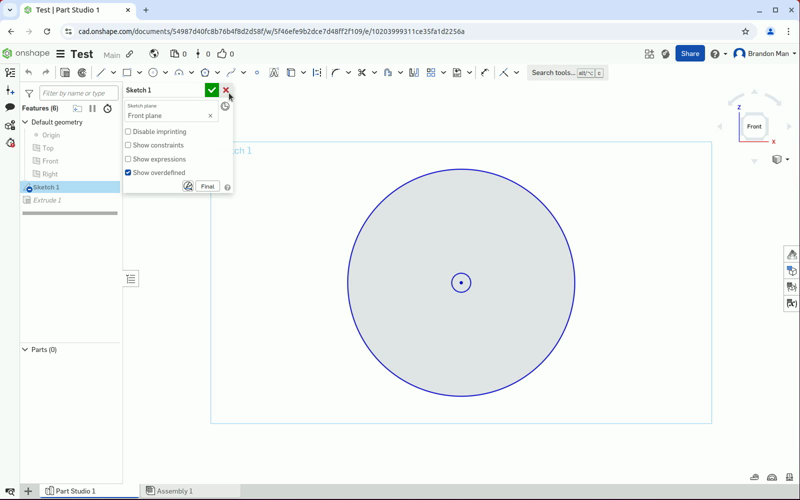
click(229, 92)
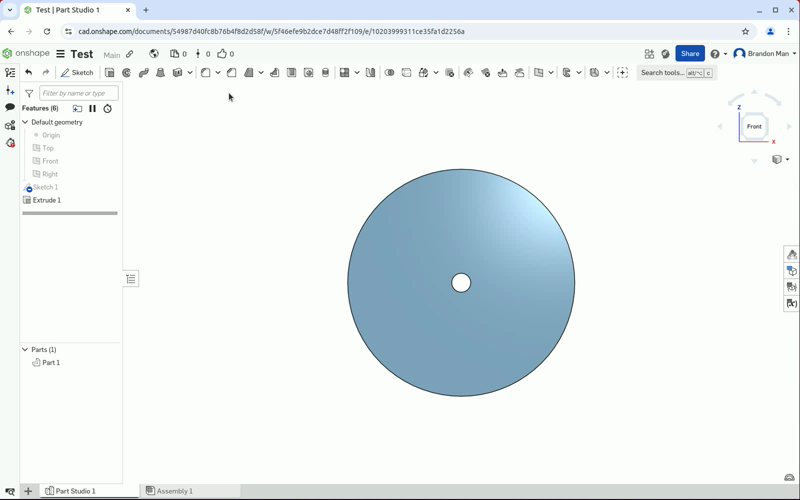
mouse_move(541, 75)
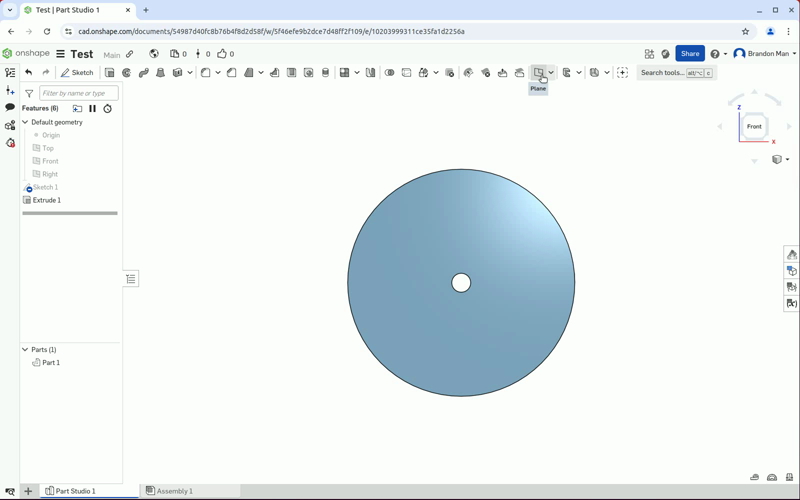
click(541, 75)
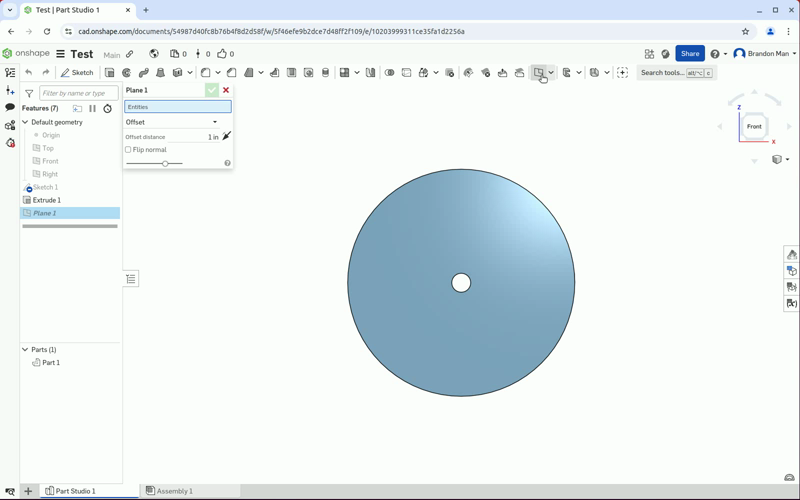
mouse_move(73, 163)
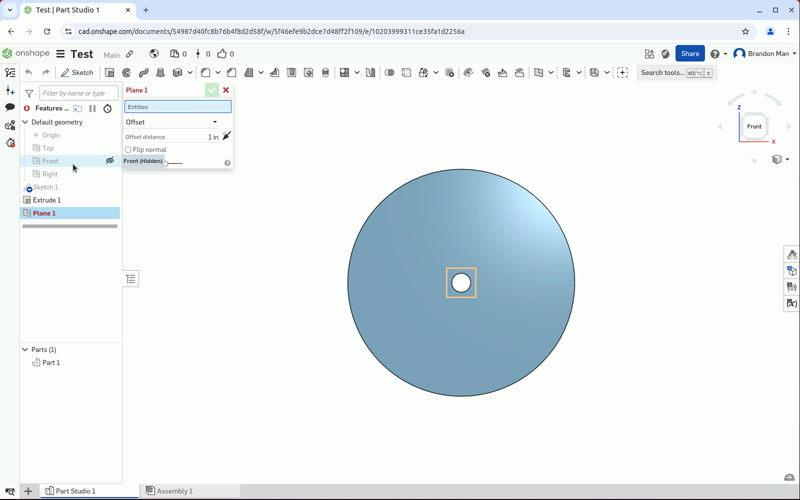
click(73, 163)
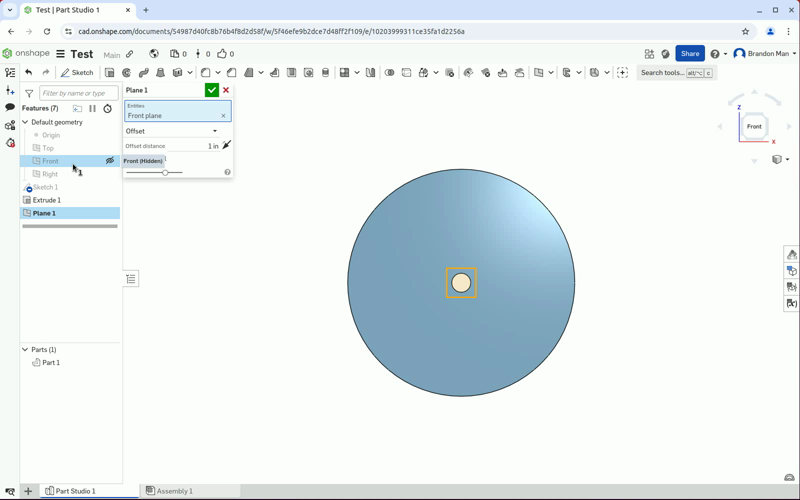
key(tab, 2)
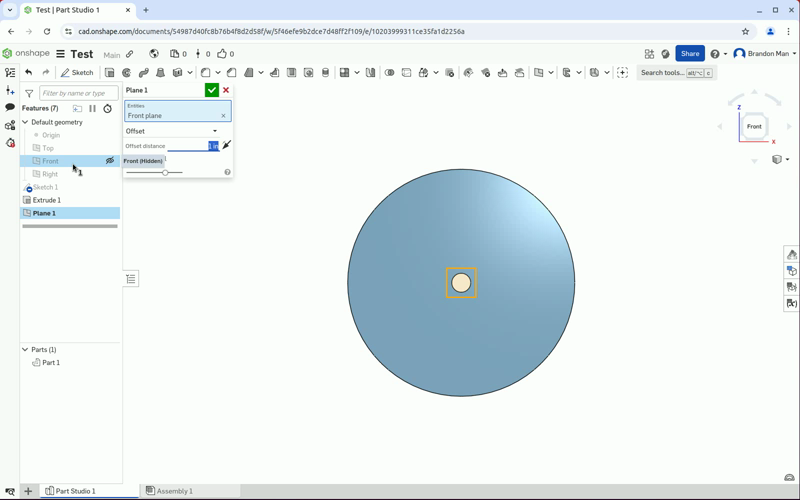
text(3.851)
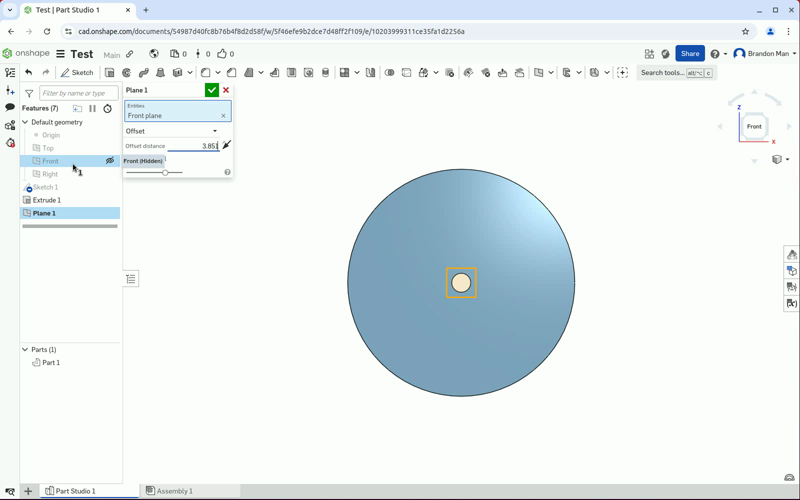
key(enter, 2)
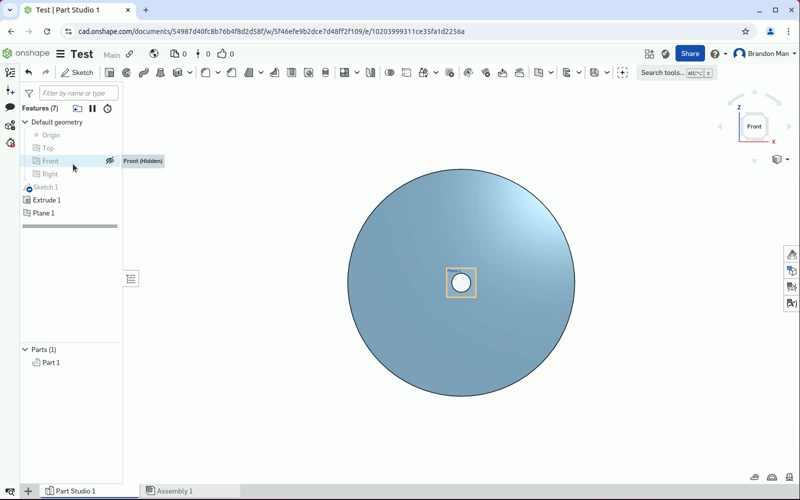
key(shift+s)
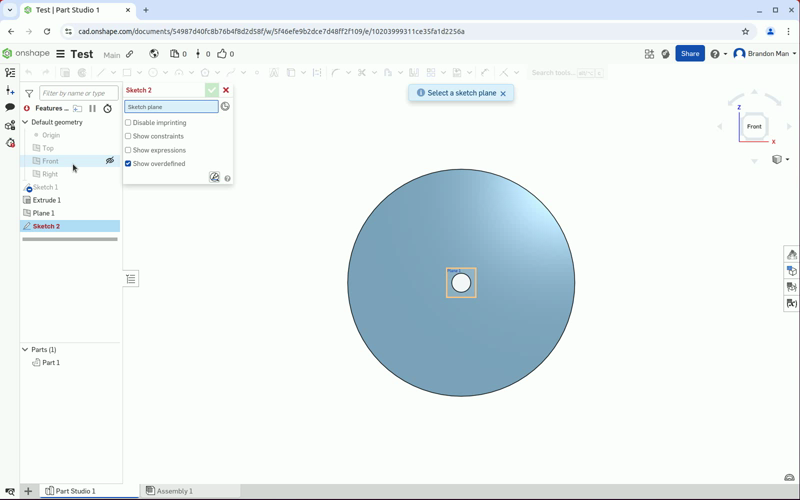
mouse_move(73, 215)
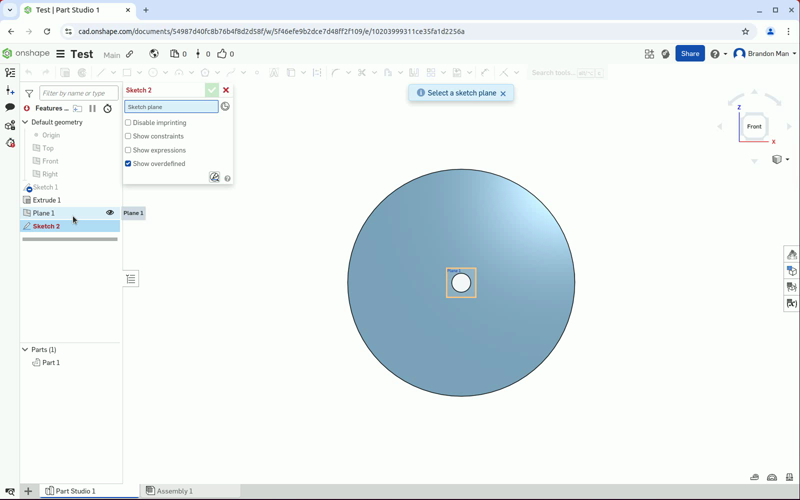
click(73, 215)
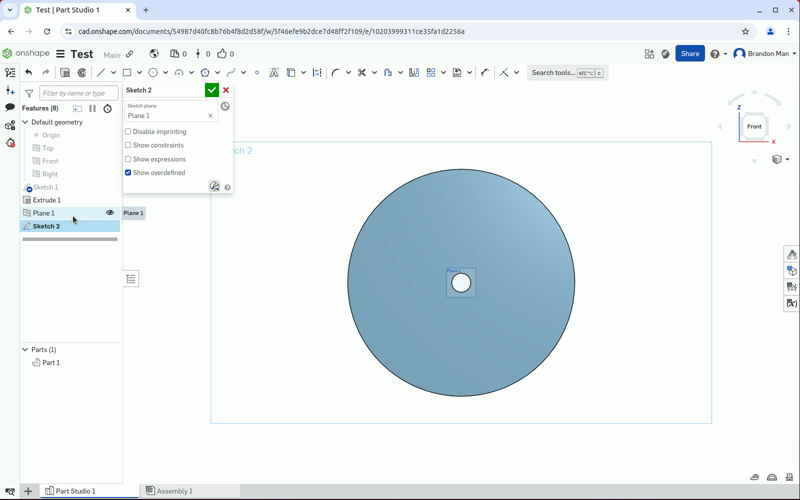
mouse_move(73, 352)
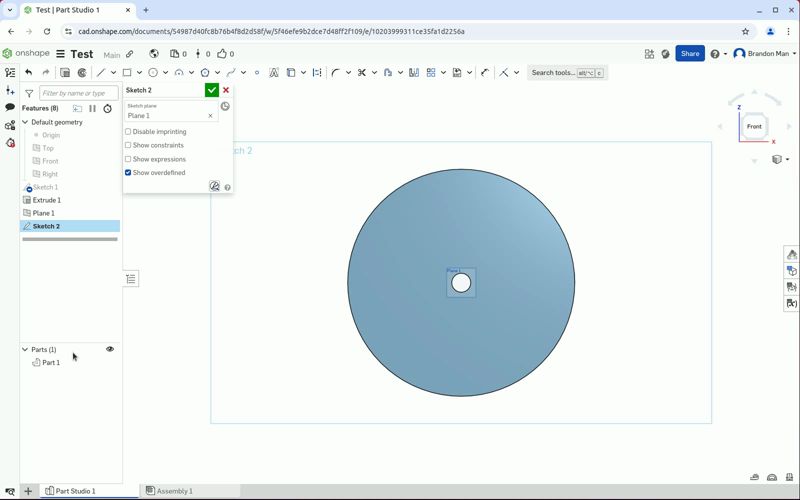
key(y)
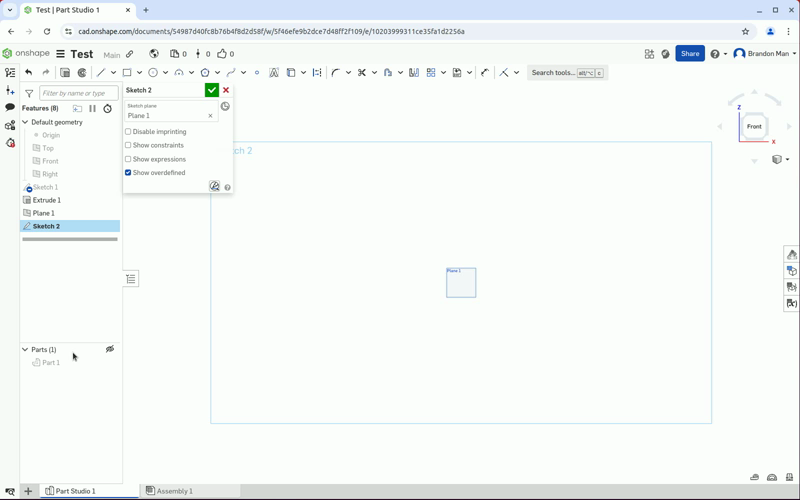
key(c)
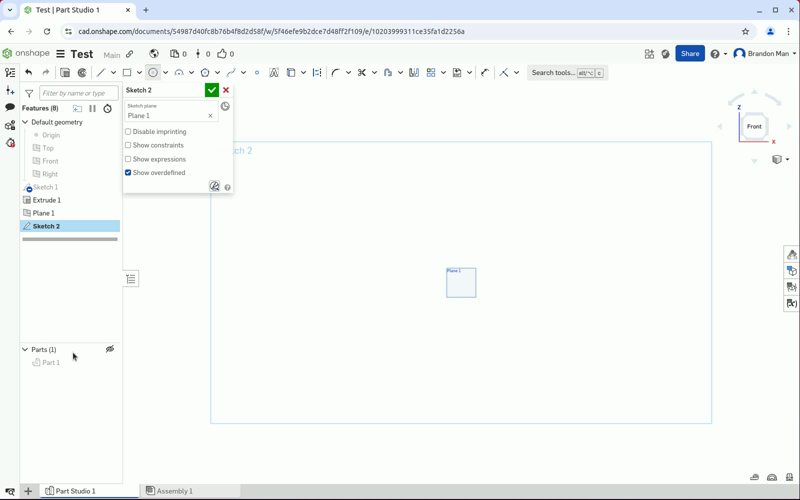
key_down(shift)
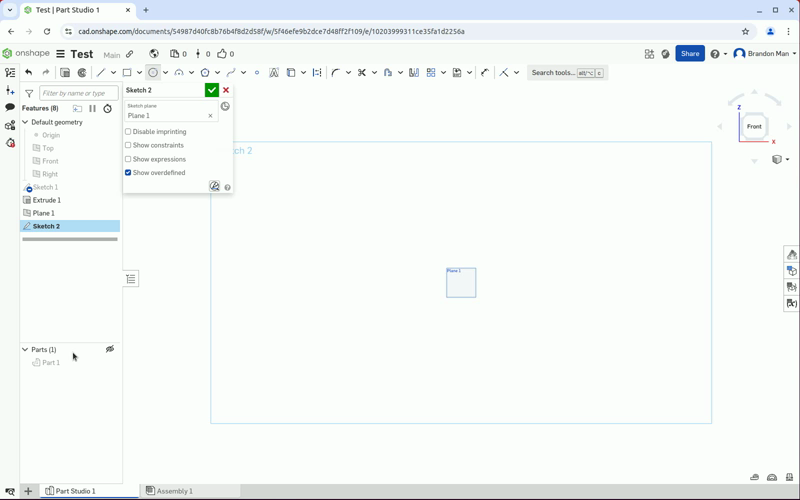
mouse_move(545, 282)
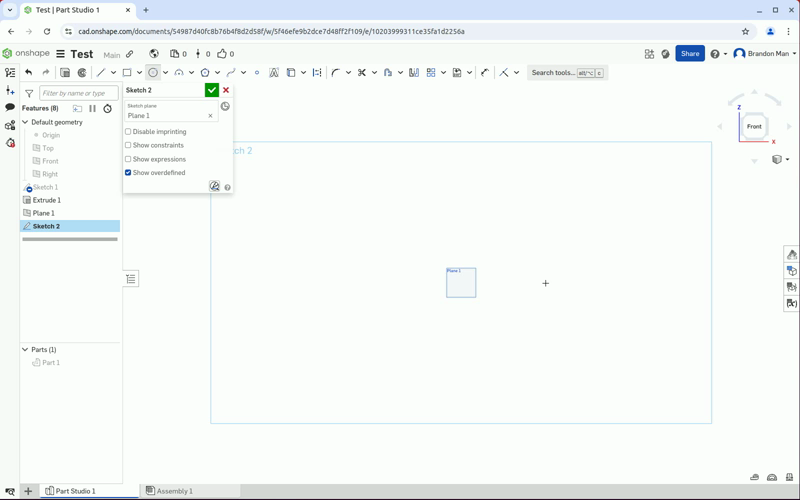
click(545, 282)
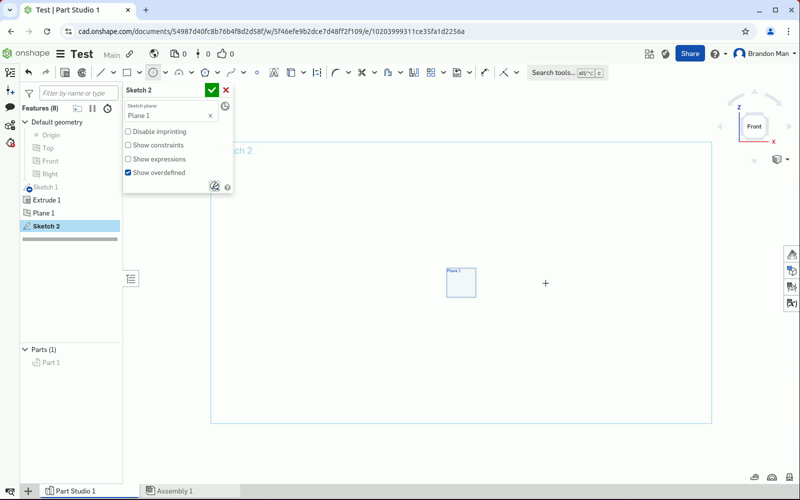
key_up(shift)
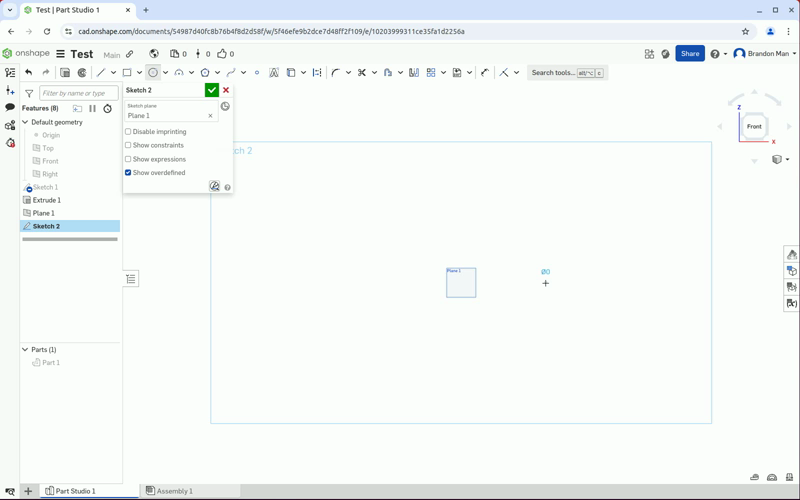
mouse_move(555, 282)
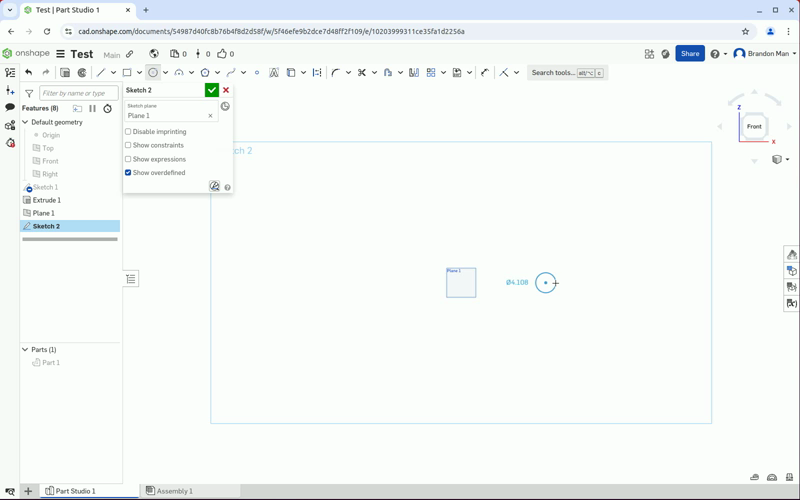
click(555, 282)
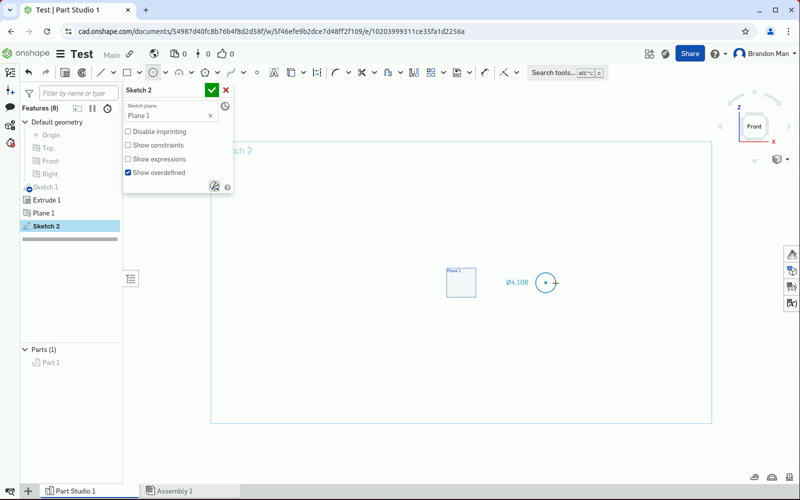
key(esc)
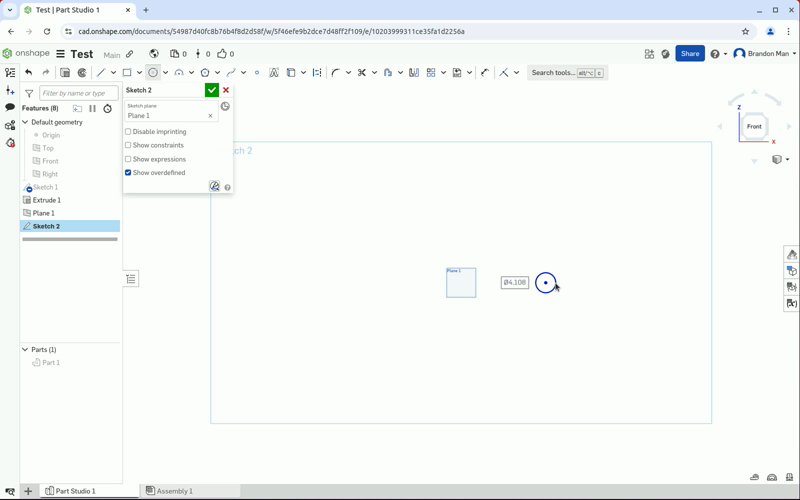
mouse_move(550, 283)
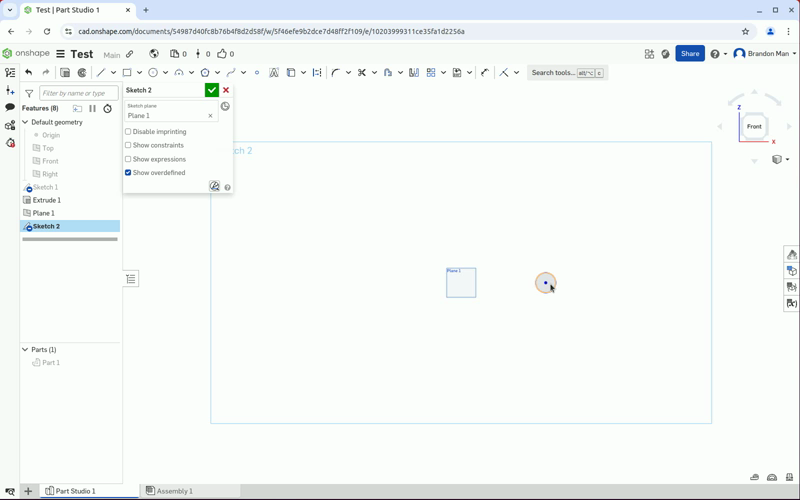
scroll(6)
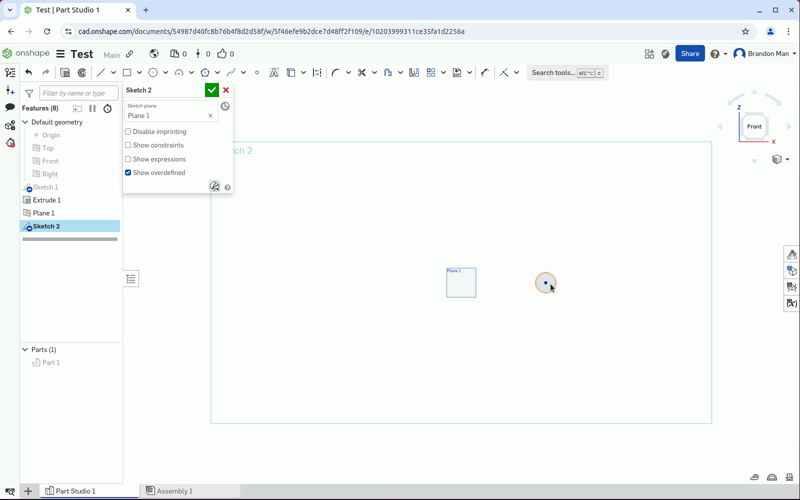
scroll(6)
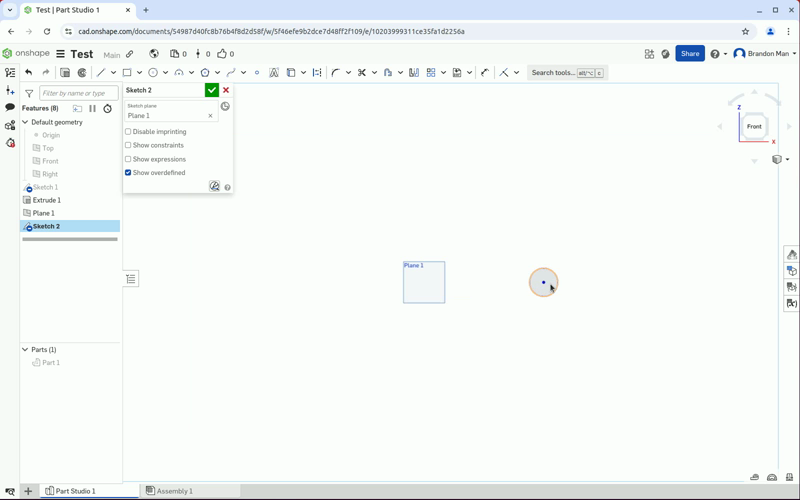
scroll(6)
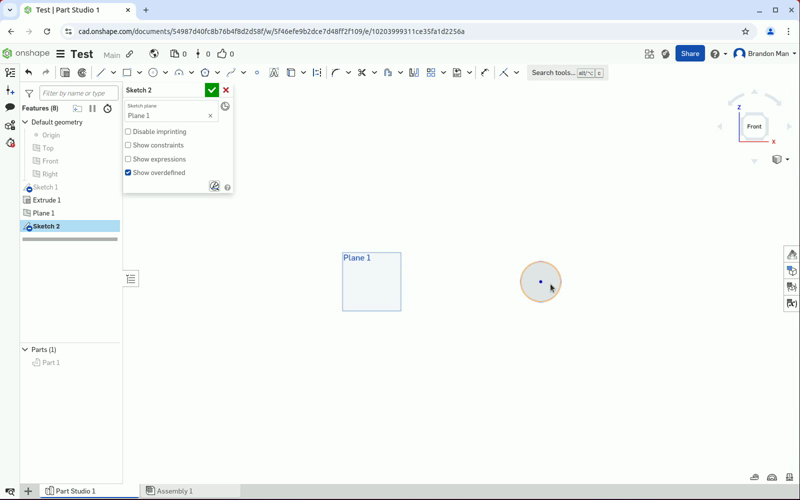
scroll(6)
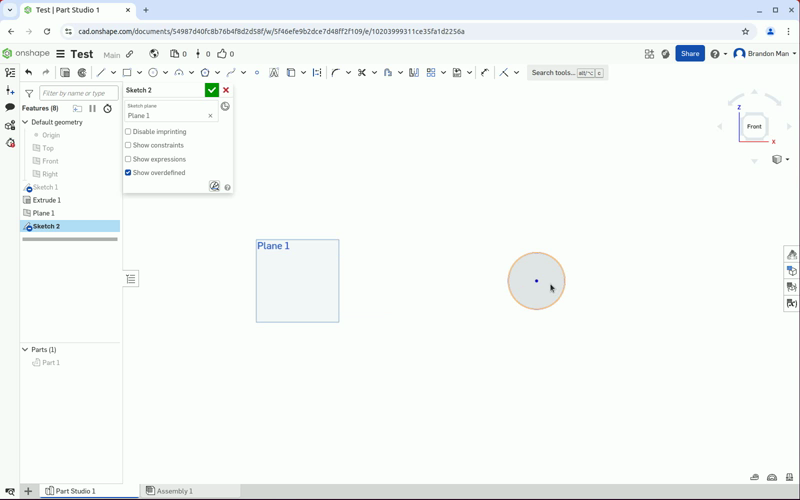
scroll(6)
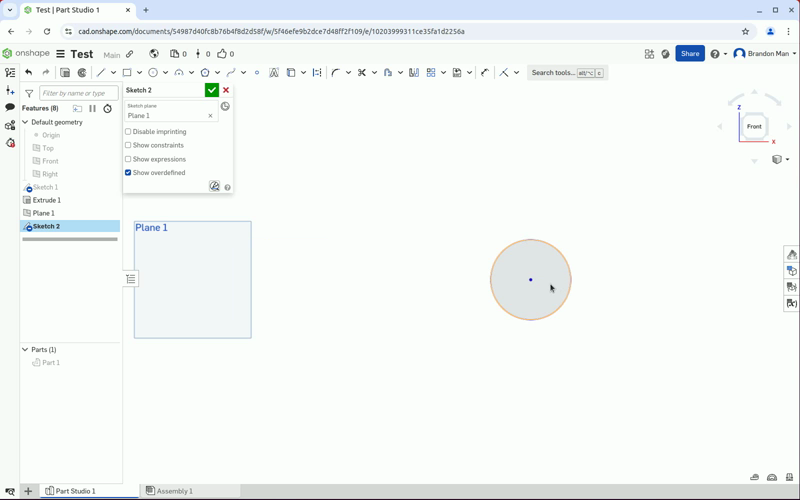
scroll(6)
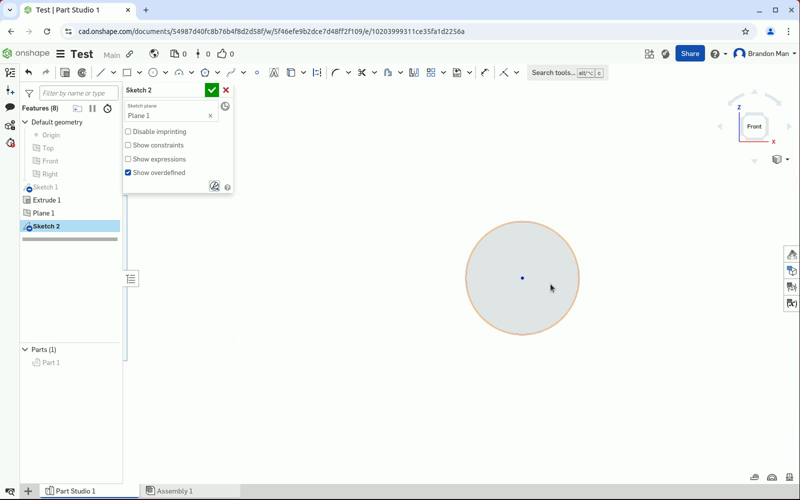
scroll(6)
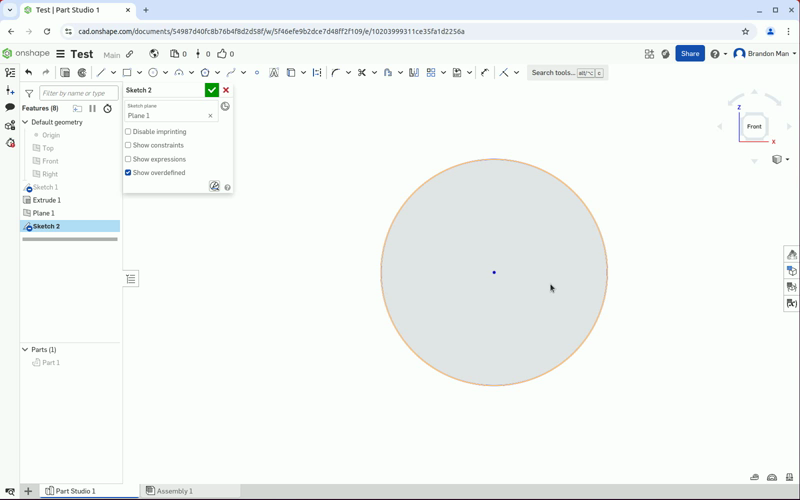
click(550, 283)
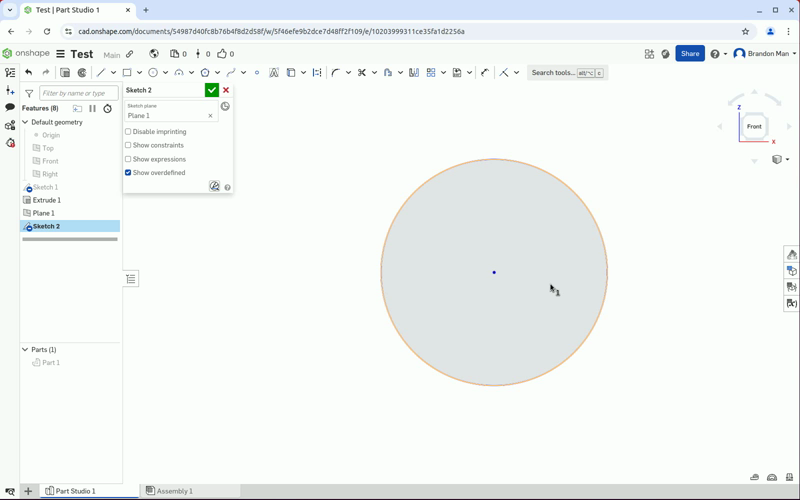
scroll(-6)
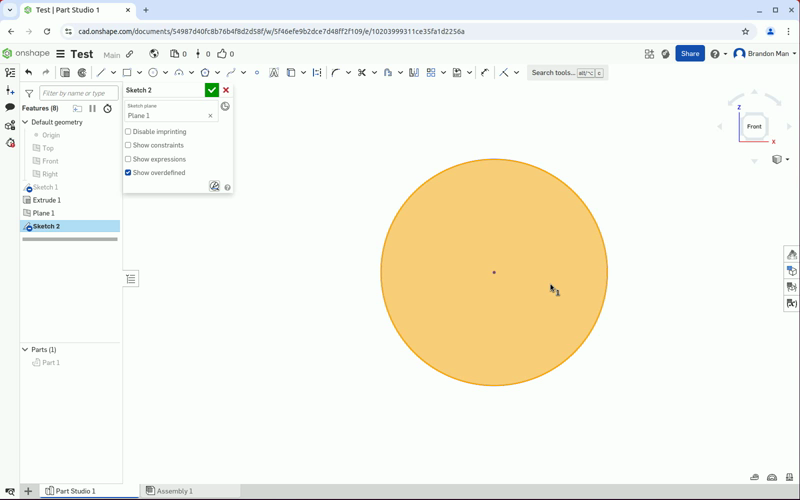
scroll(-6)
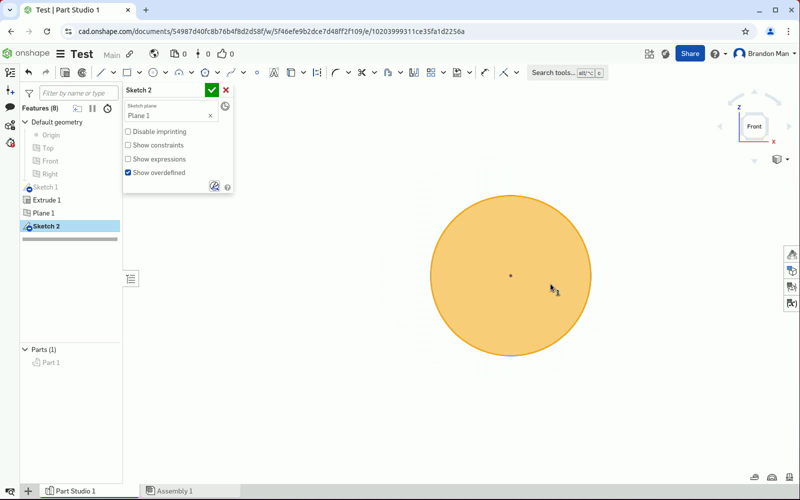
scroll(-6)
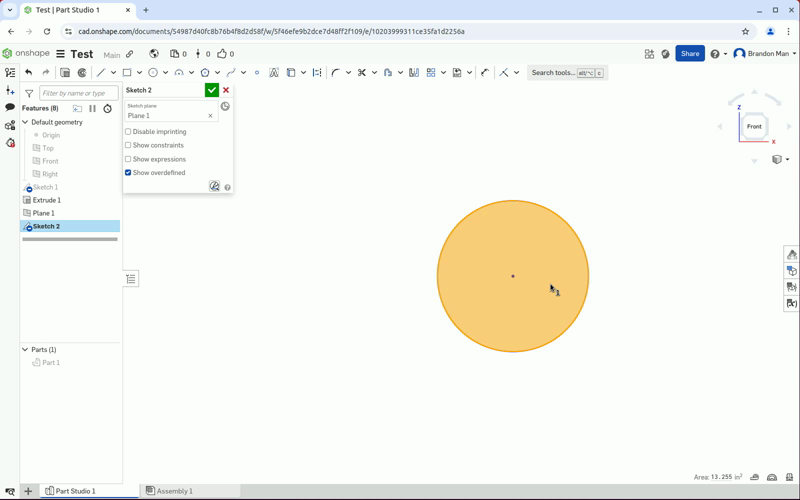
scroll(-6)
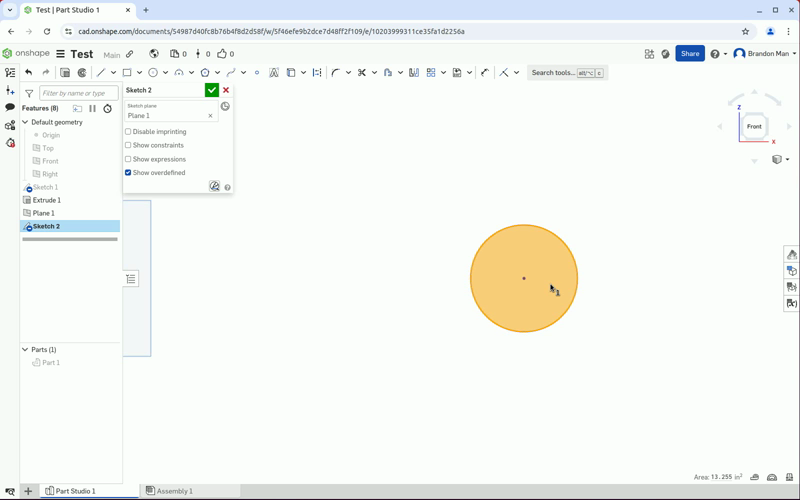
scroll(-6)
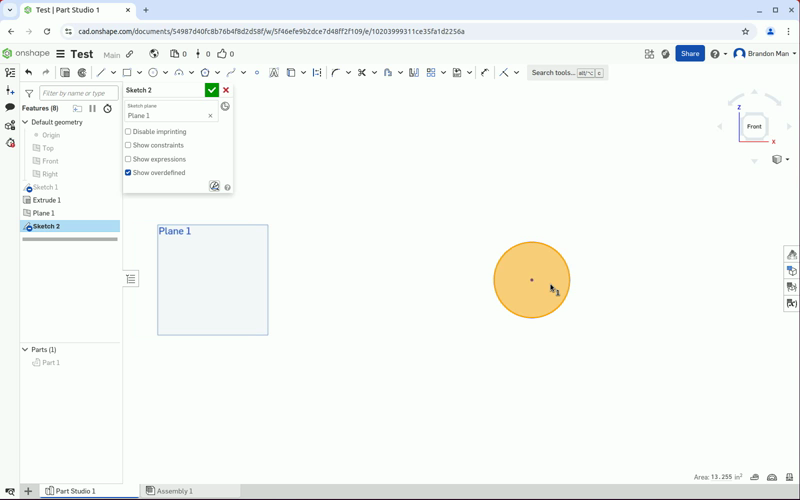
scroll(-6)
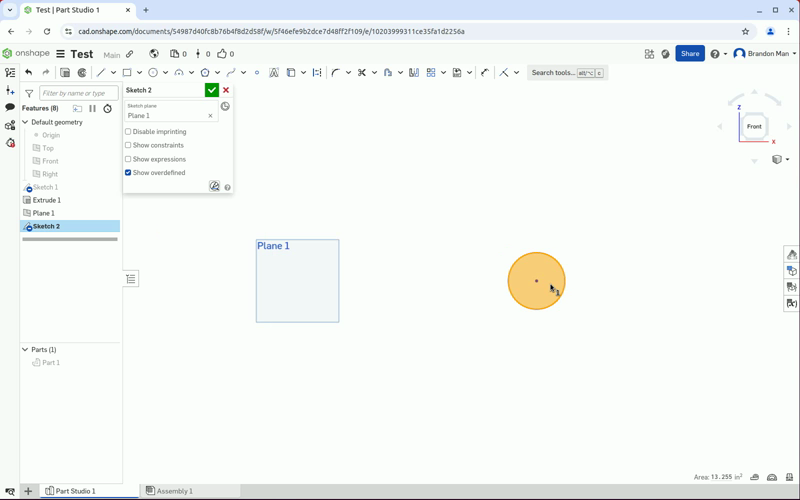
scroll(-6)
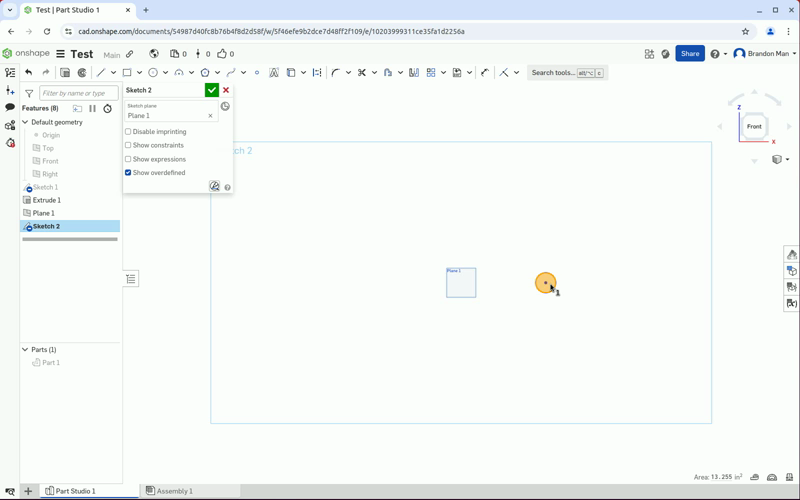
mouse_move(73, 352)
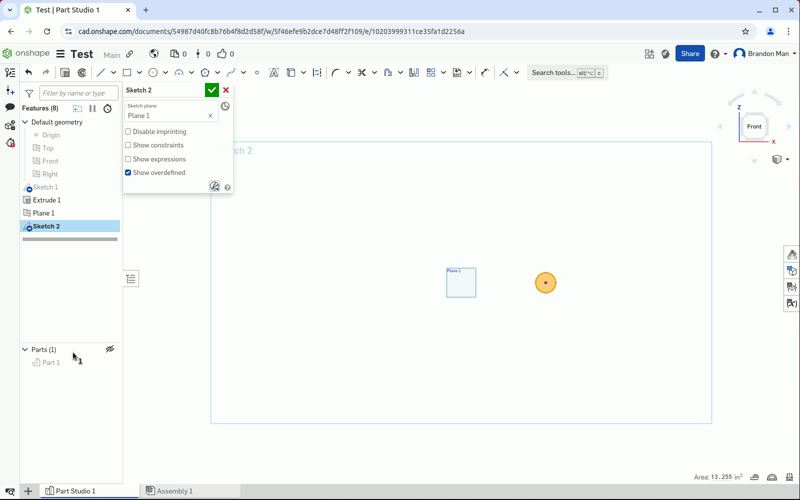
key(shift+y)
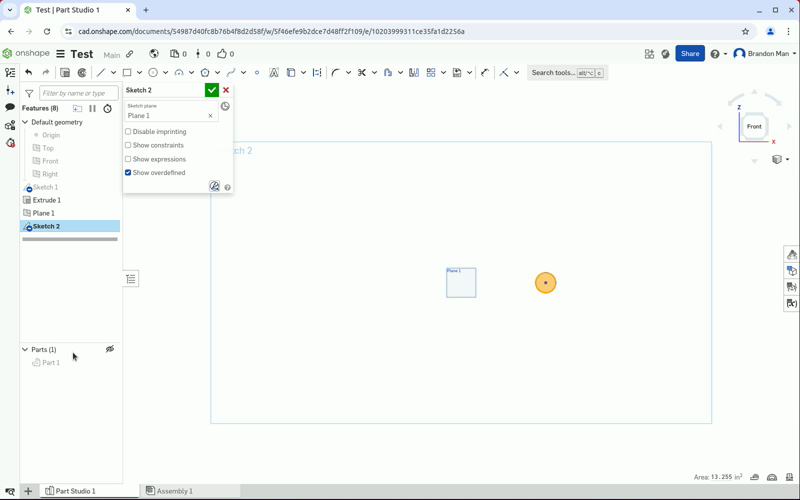
key(shift+e)
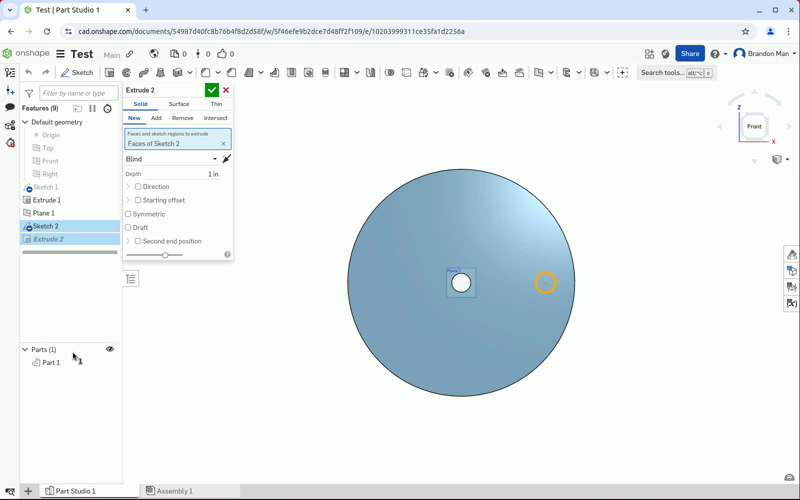
mouse_move(143, 106)
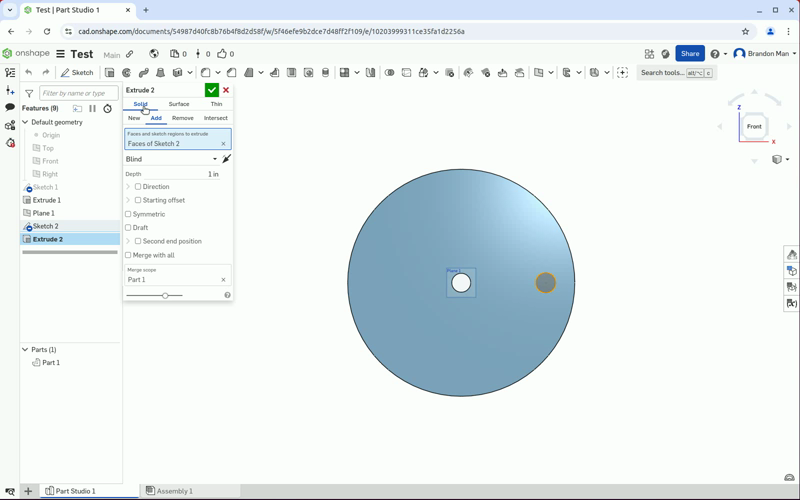
click(143, 106)
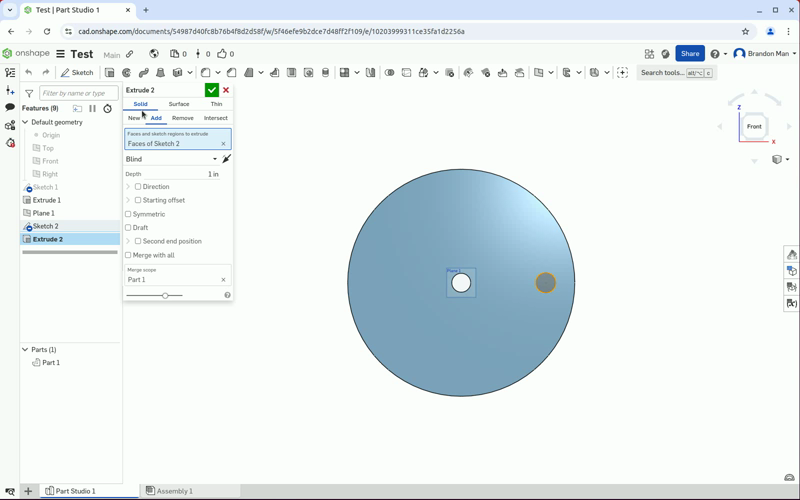
mouse_move(137, 120)
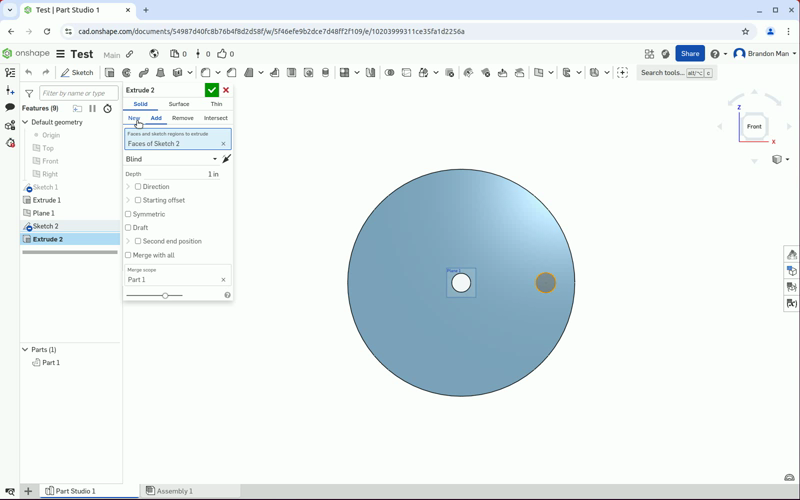
click(137, 120)
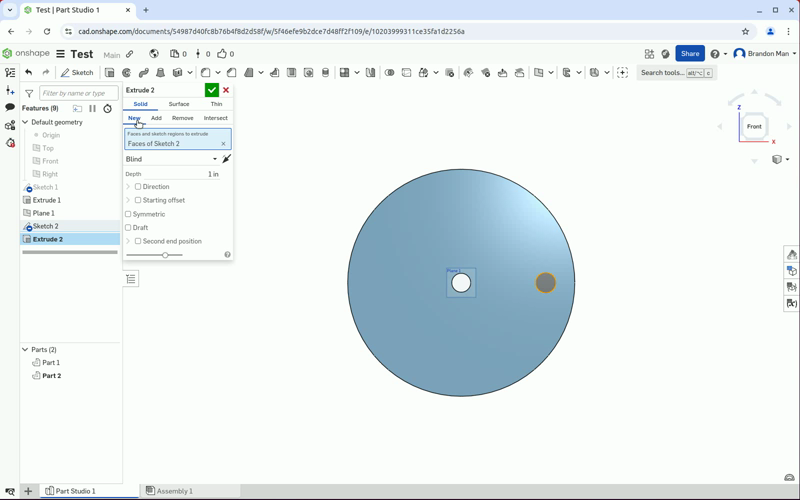
key(tab, 4)
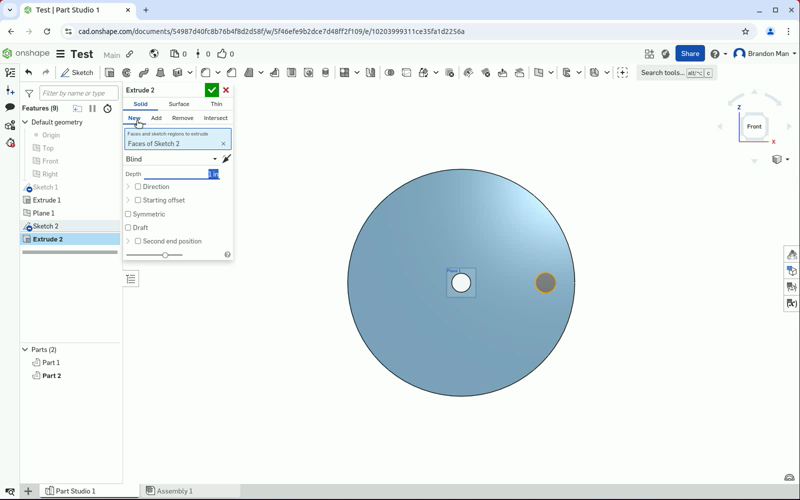
text(7.703)
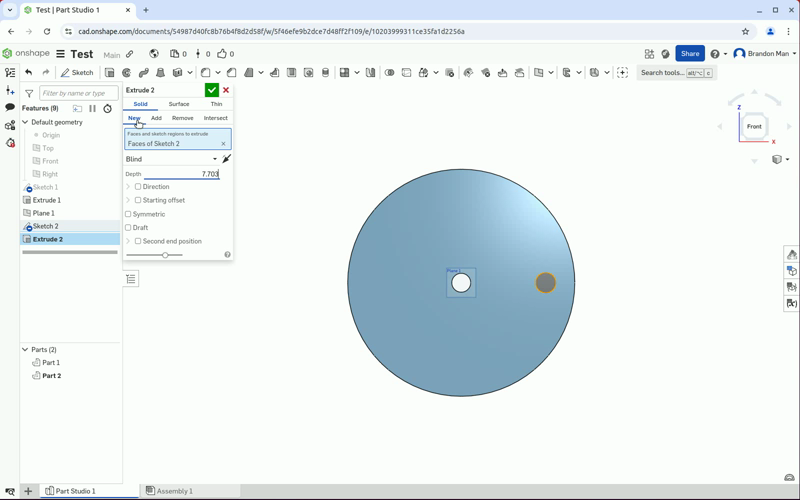
key(enter)
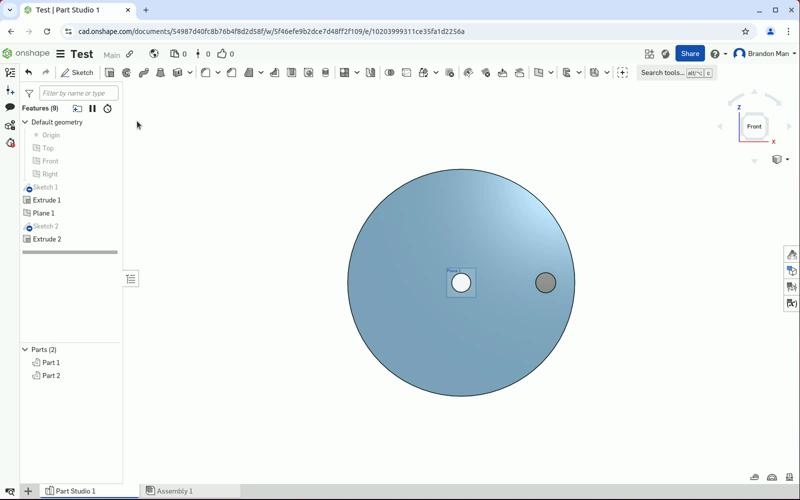
key(shift+h)
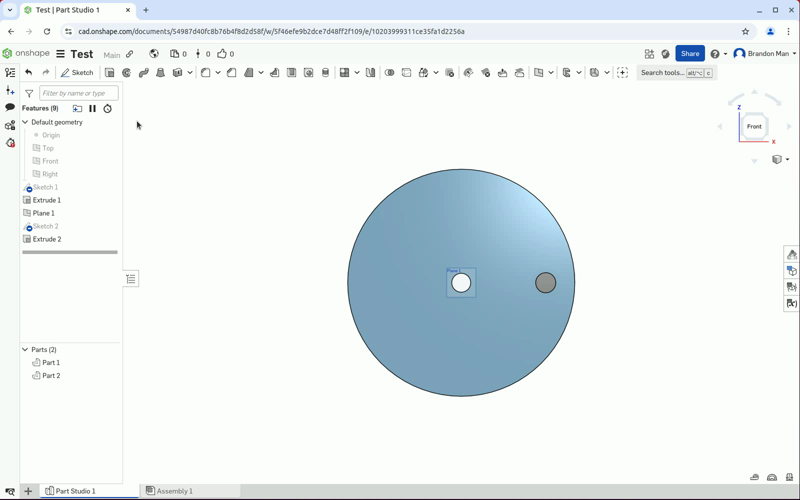
key(shift+h)
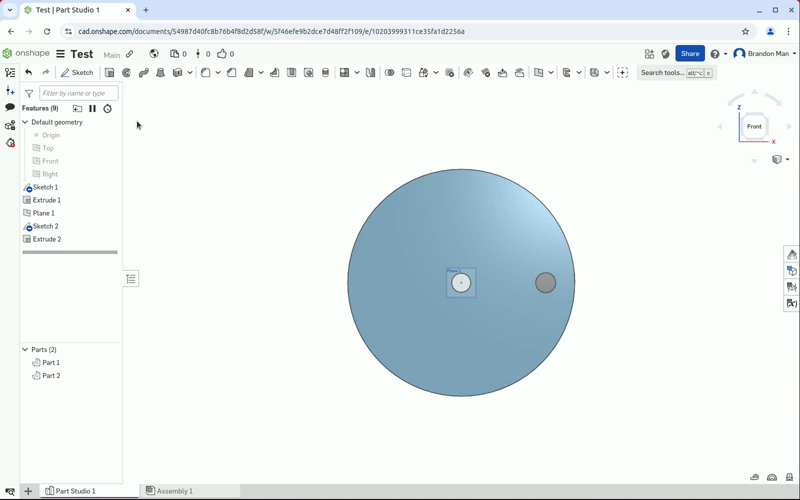
key(shift+7)
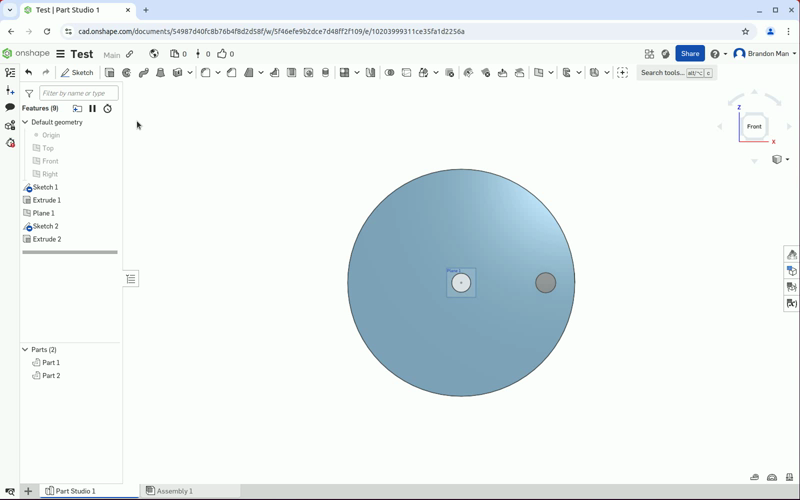
key(left, 2)
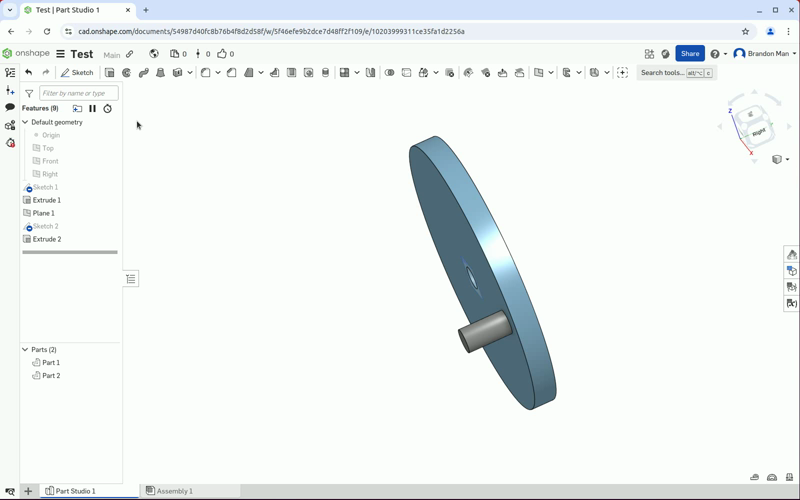
key(down, 2)
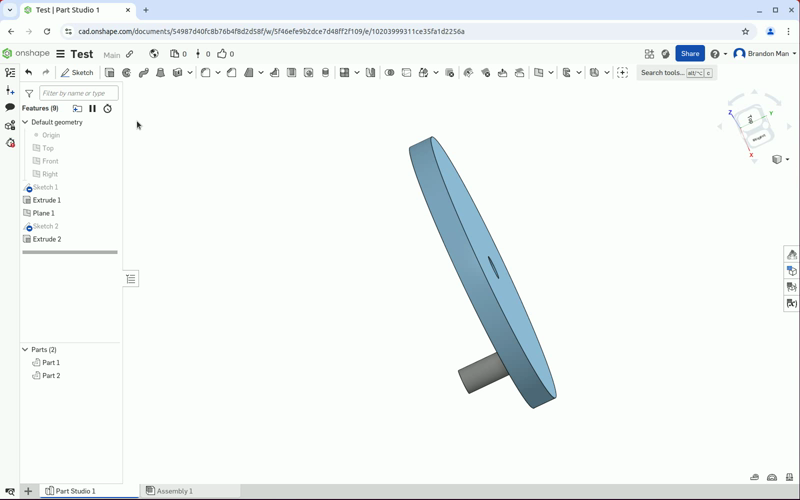
key(up, 2)
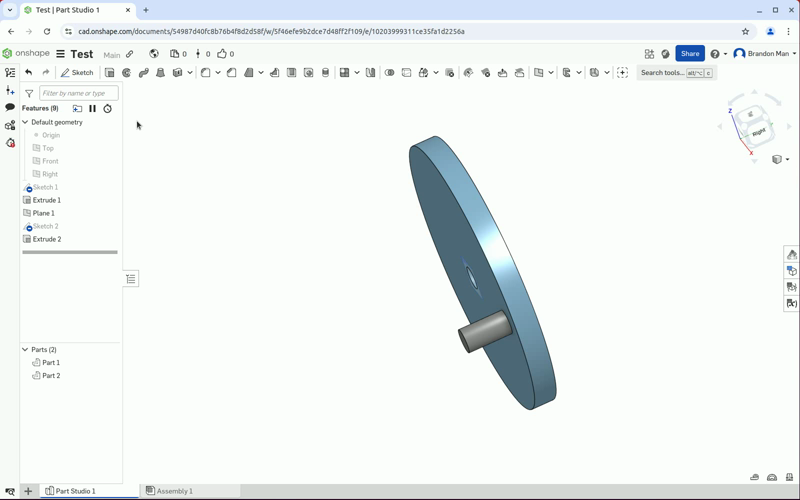
key(right, 2)
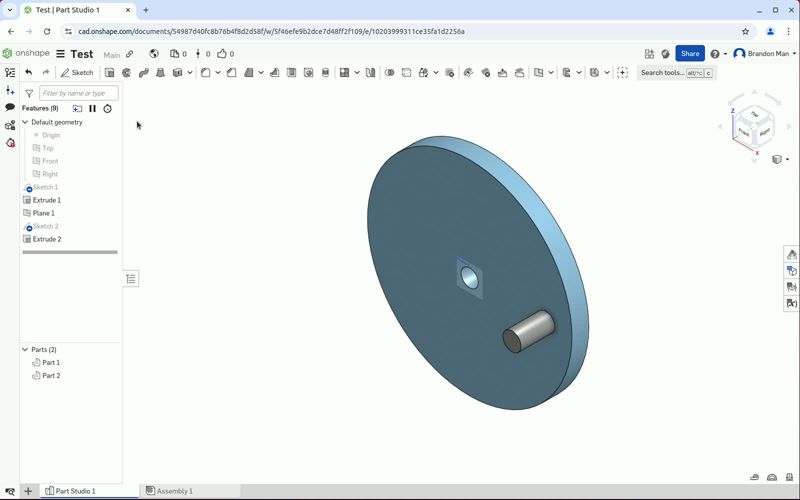
mouse_move(73, 189)
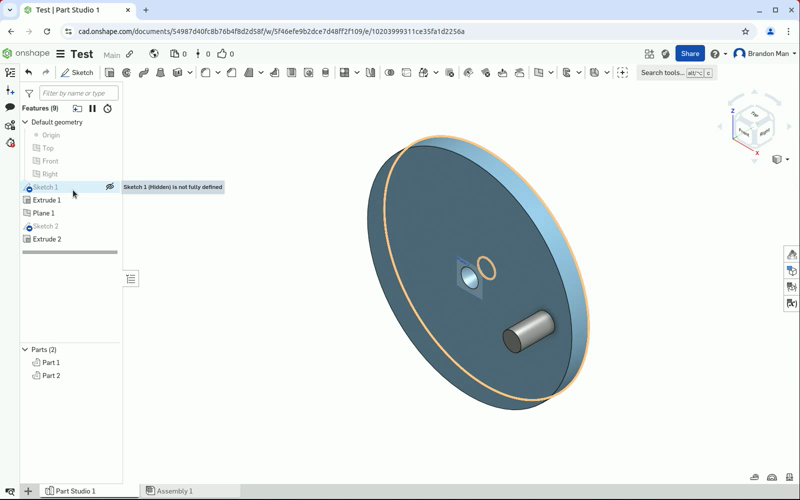
click(73, 189)